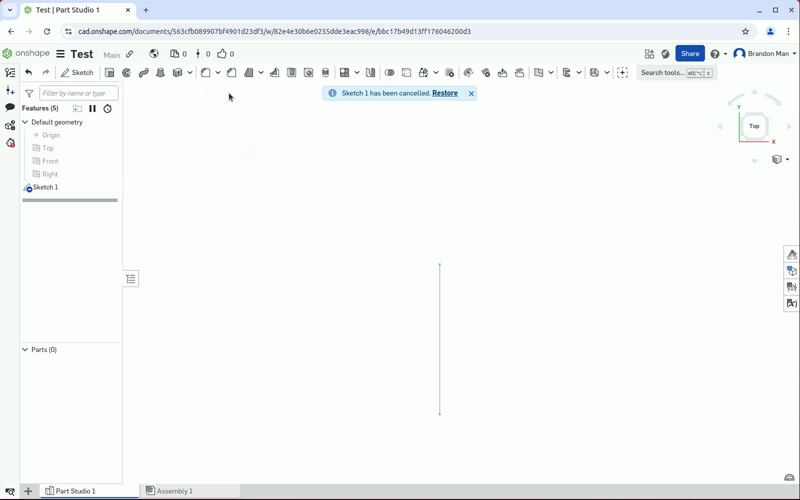
key(shift+h)
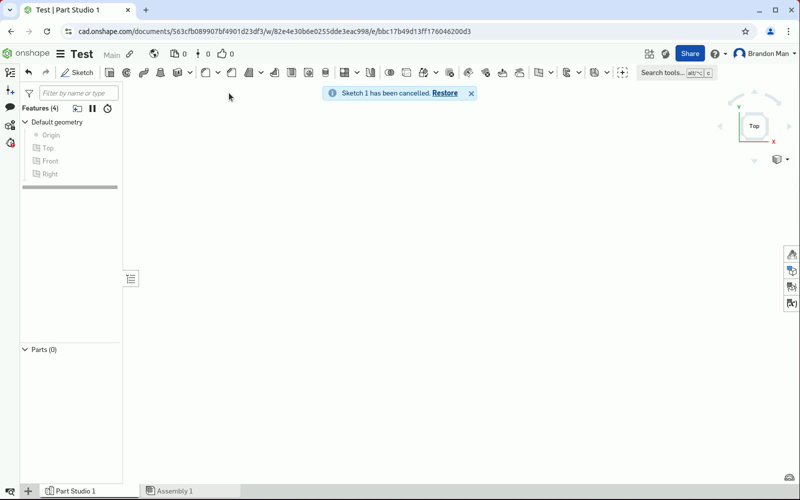
mouse_move(73, 352)
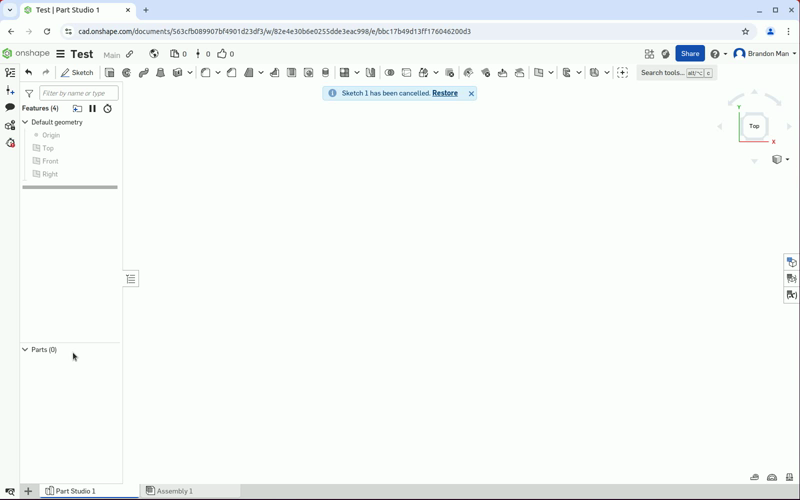
key(y)
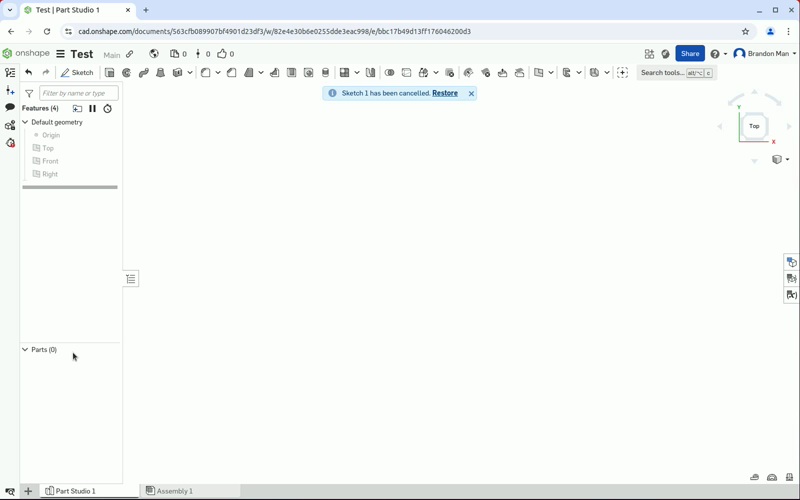
key(shift+p)
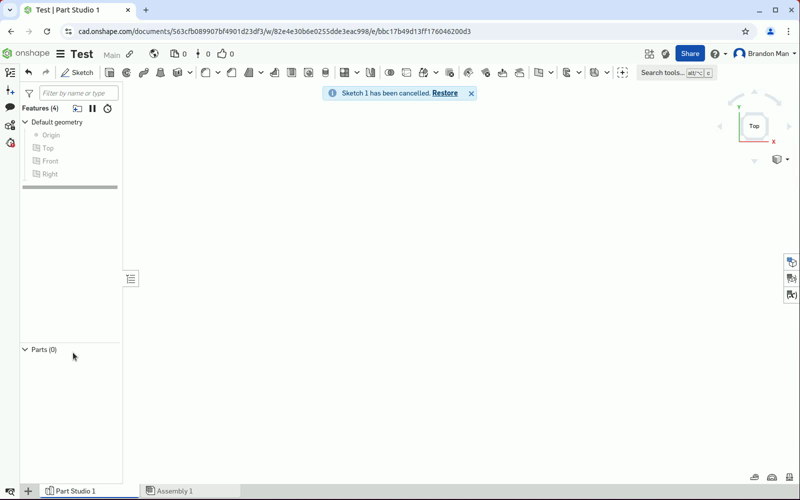
key(space)
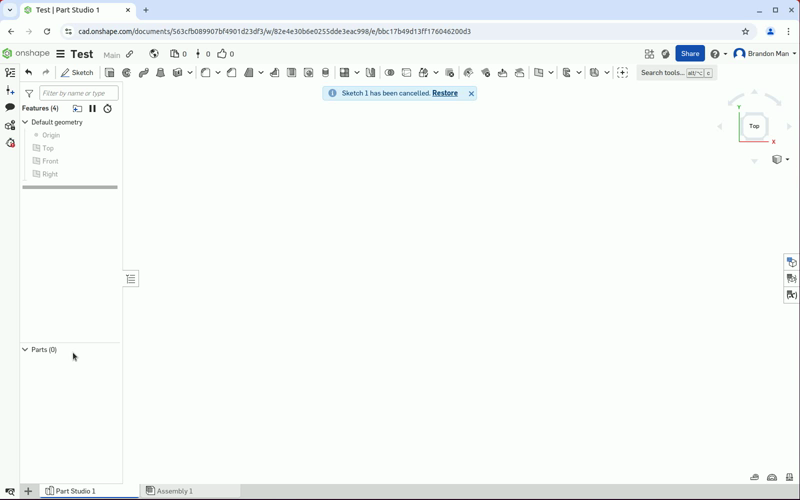
key_down(shift)
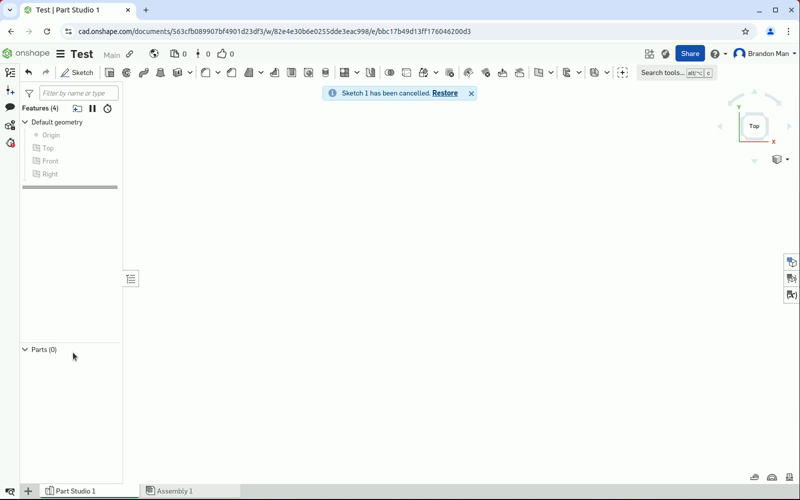
key(up)
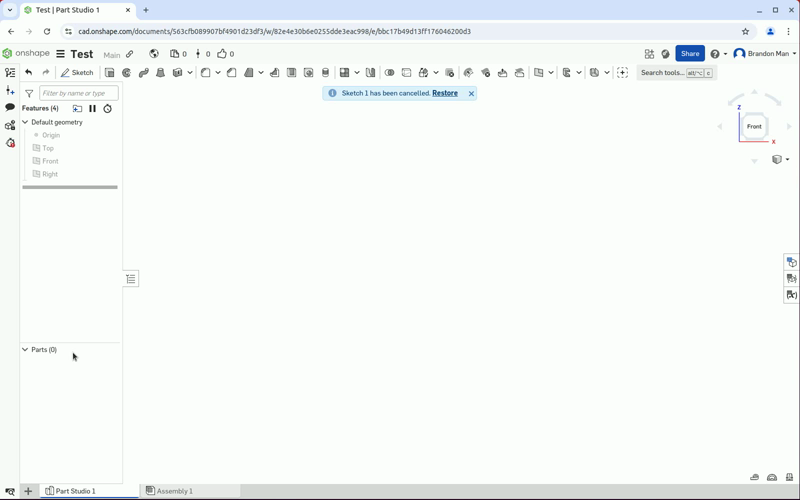
key_up(shift)
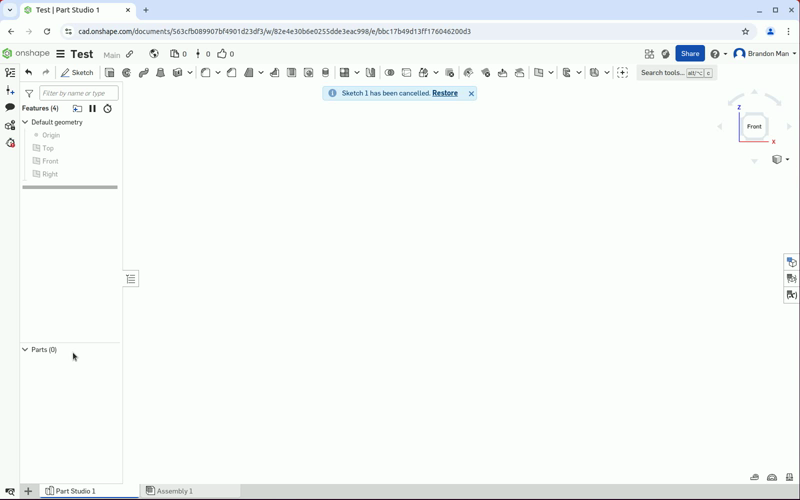
mouse_move(73, 352)
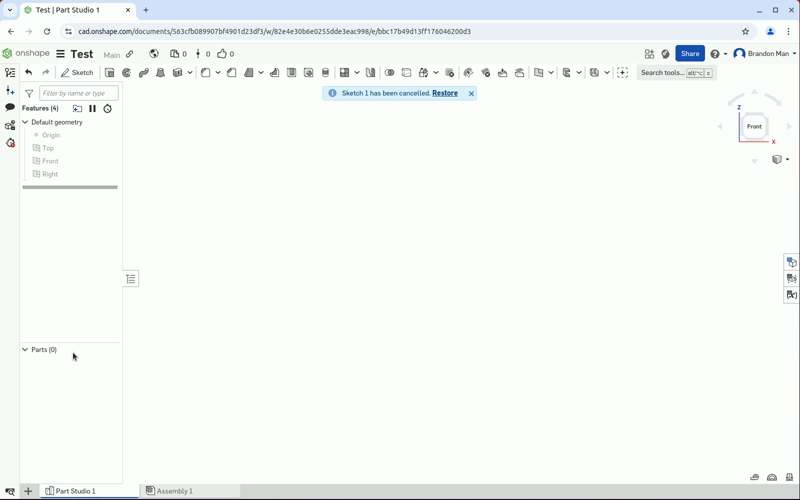
key(shift+y)
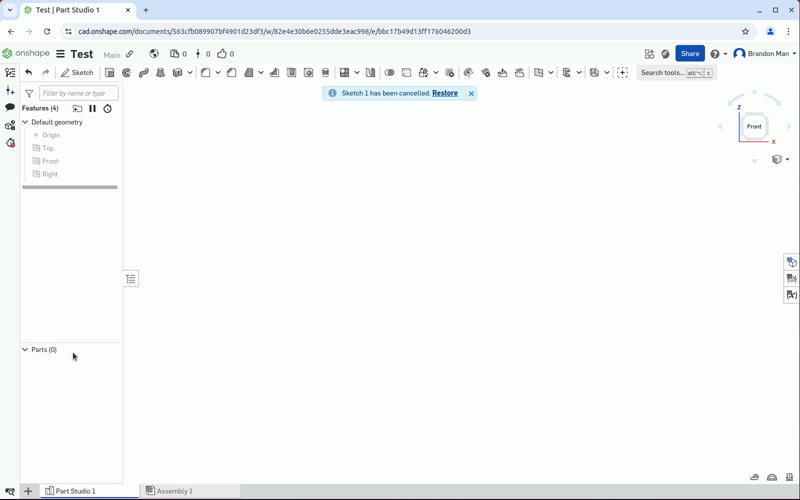
key(shift+s)
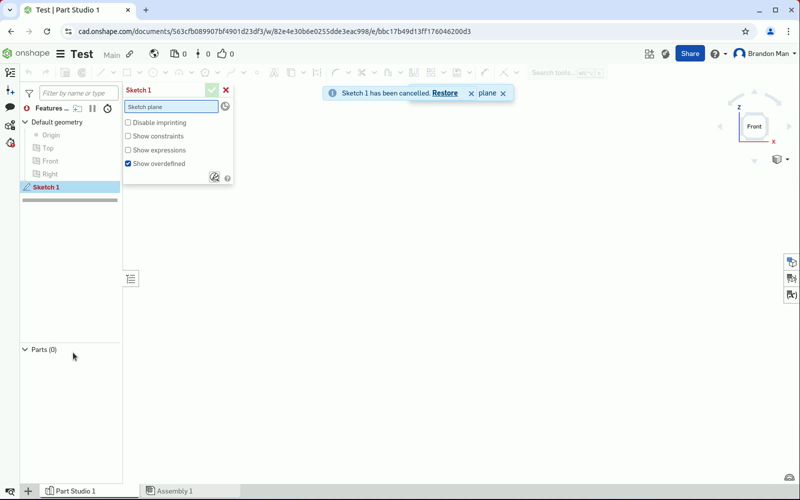
mouse_move(73, 163)
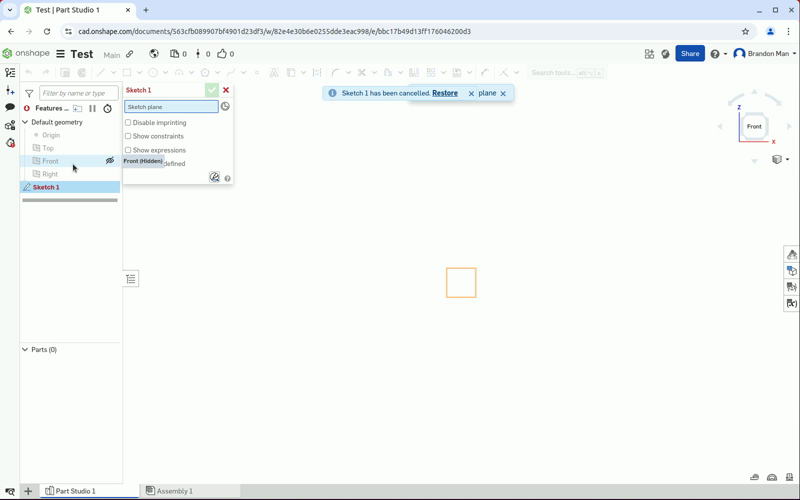
click(73, 163)
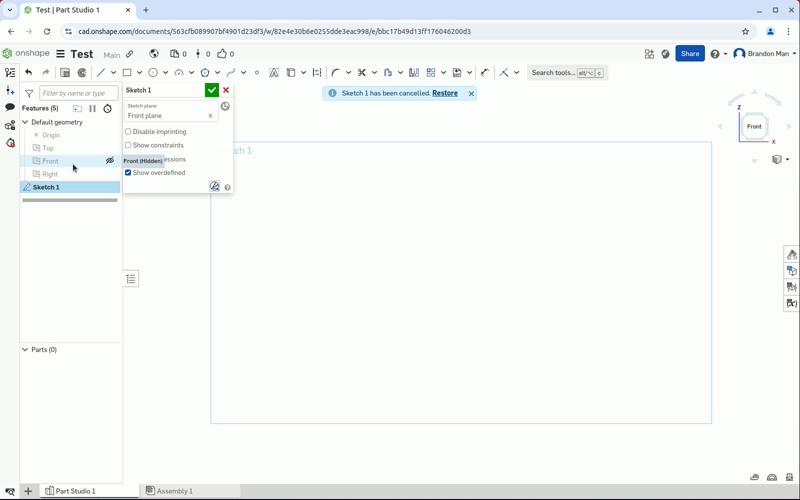
mouse_move(73, 352)
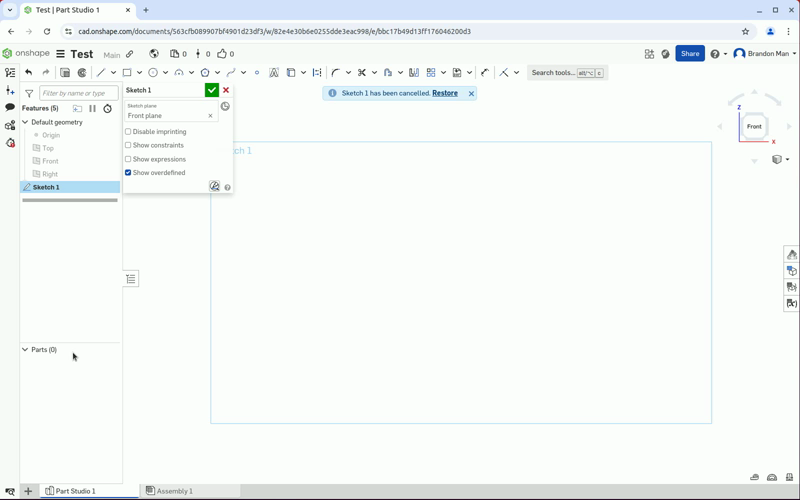
key(y)
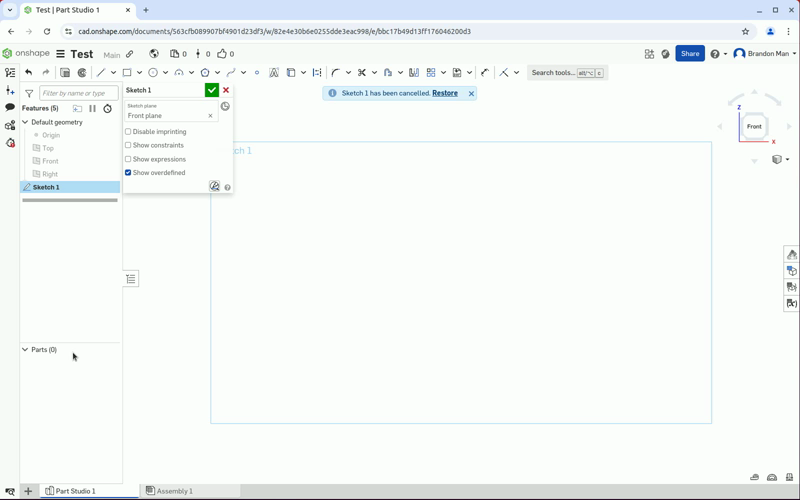
key(c)
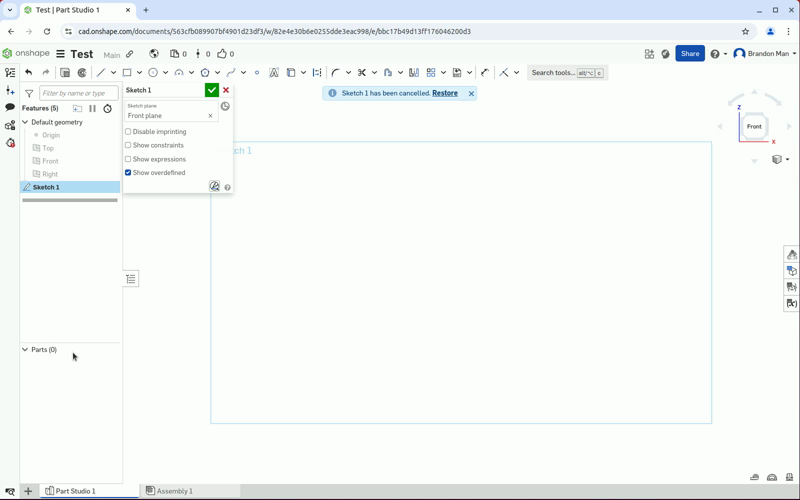
key_down(shift)
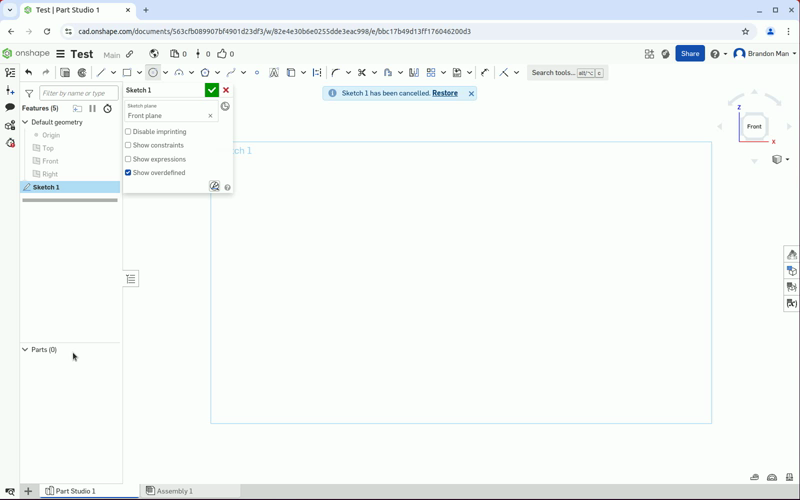
mouse_move(461, 282)
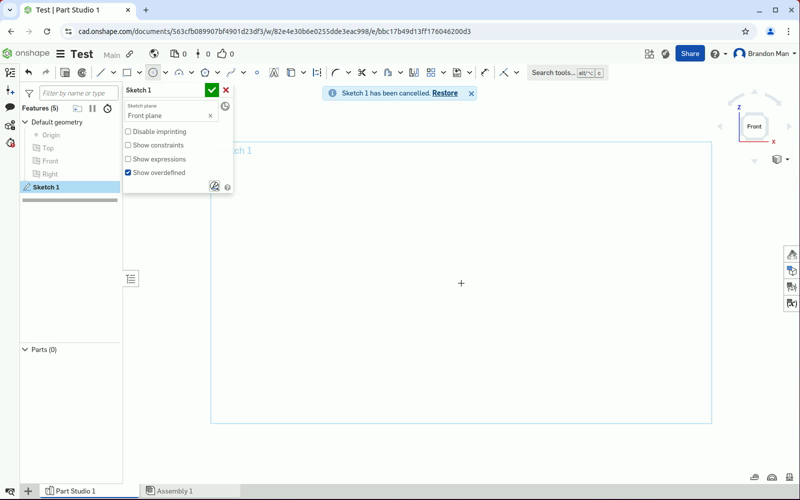
click(461, 282)
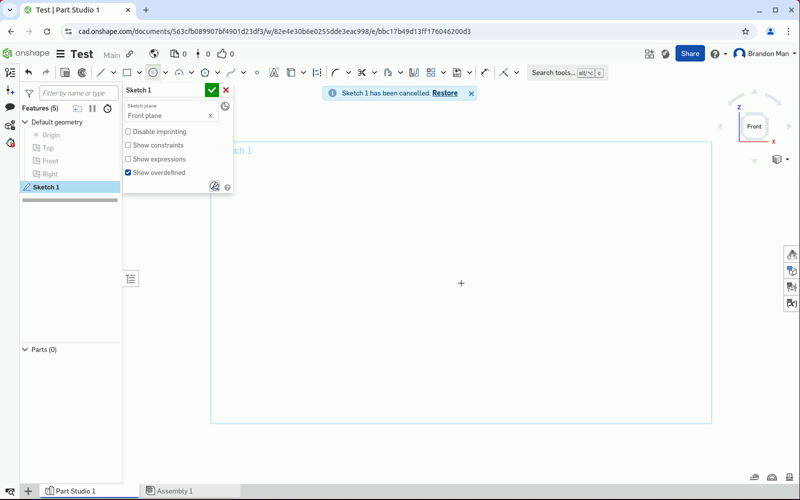
key_up(shift)
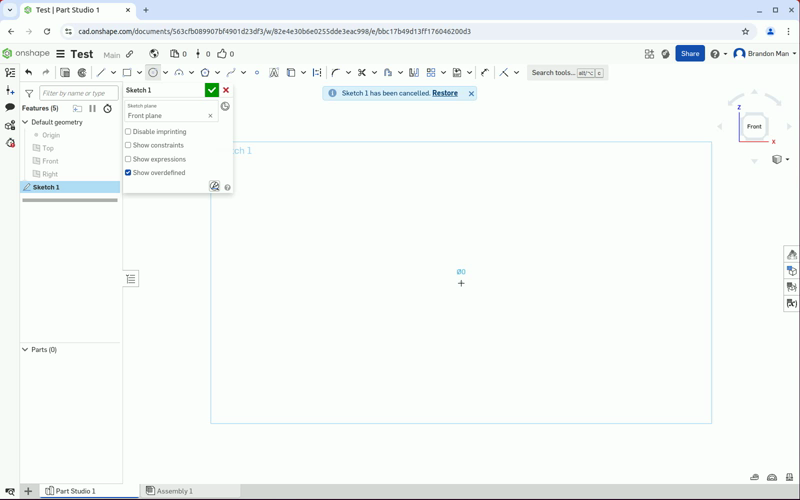
mouse_move(464, 282)
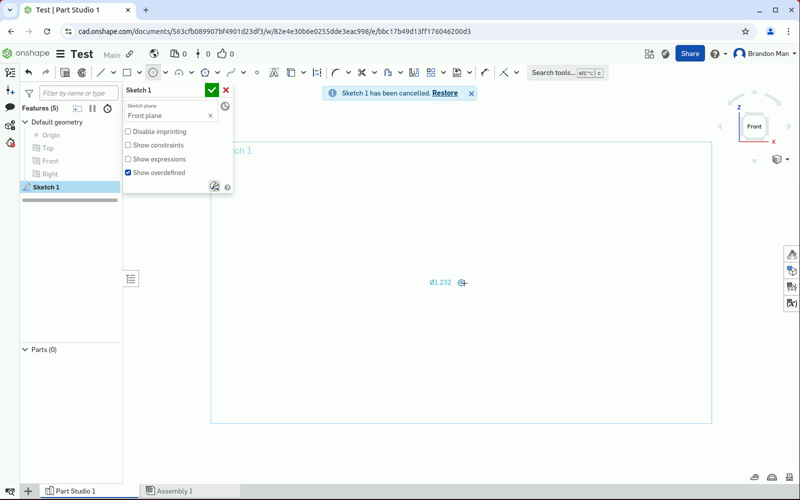
click(464, 282)
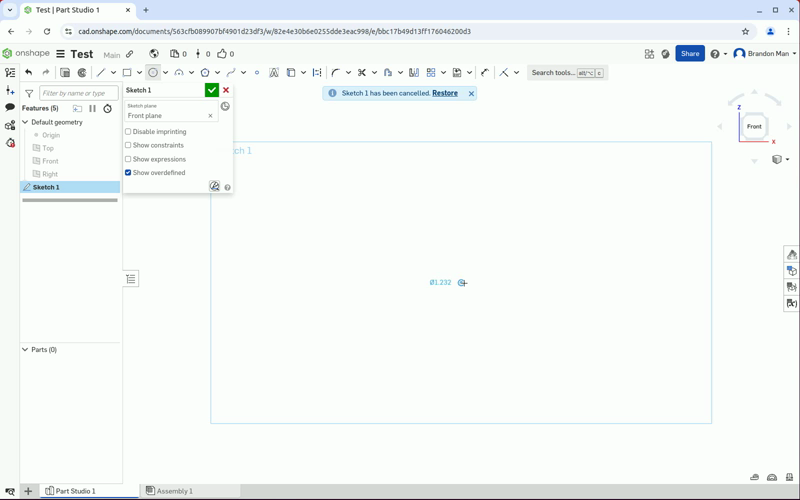
key(esc)
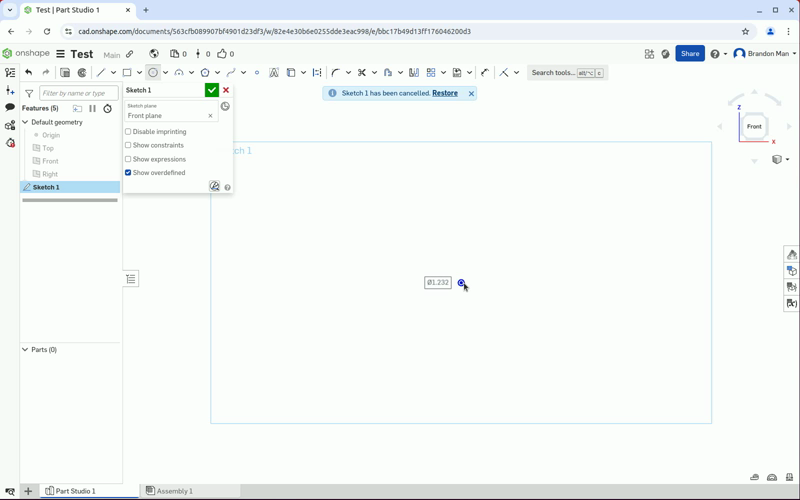
mouse_move(459, 282)
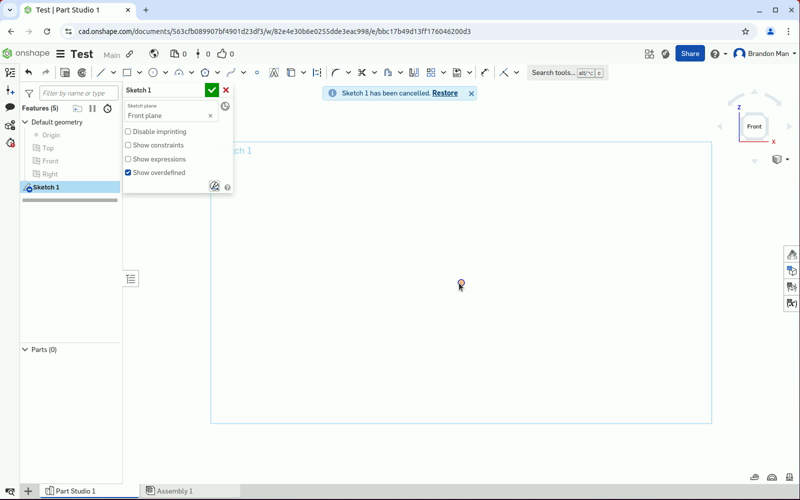
scroll(6)
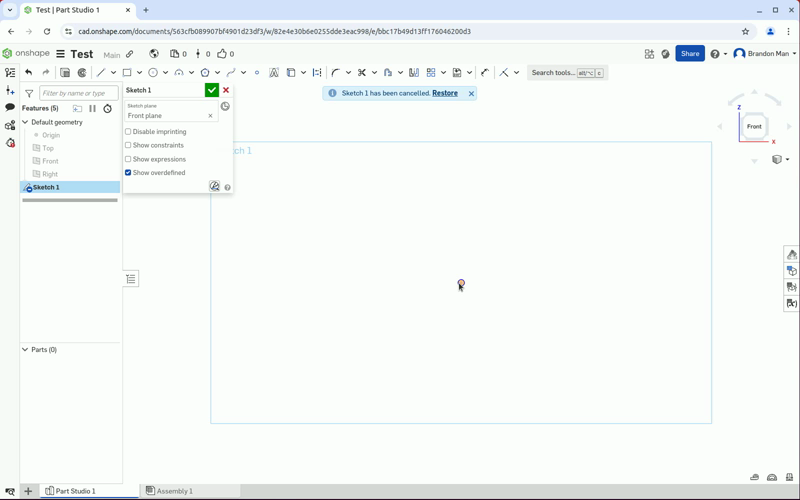
scroll(6)
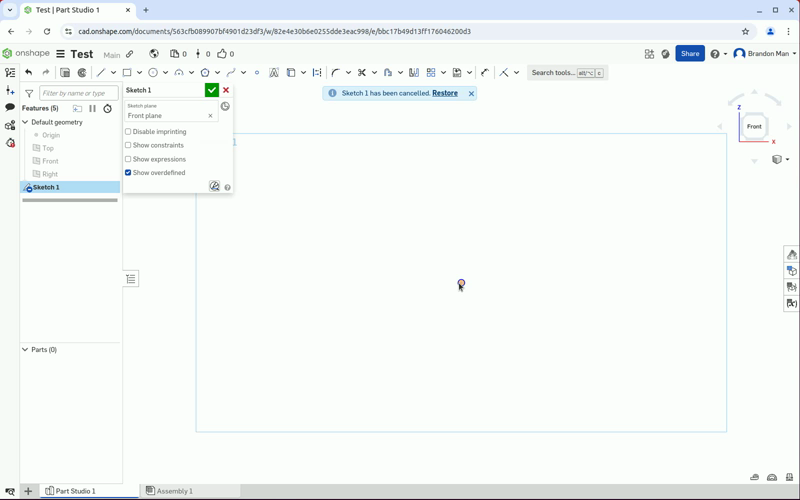
scroll(6)
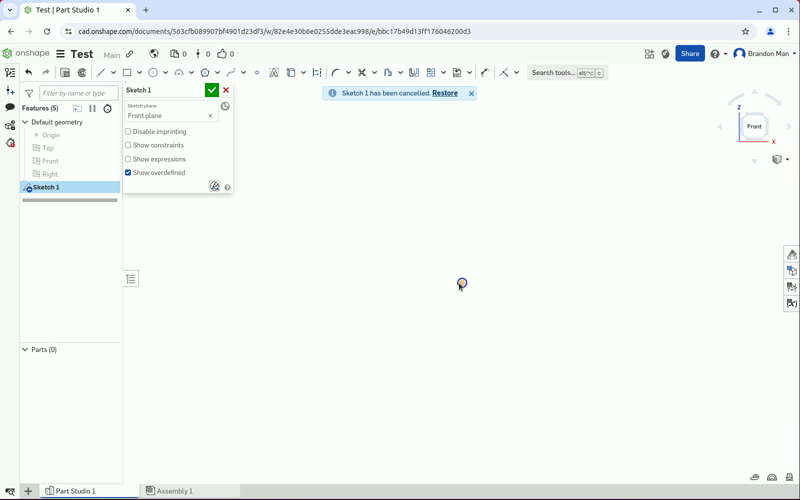
scroll(6)
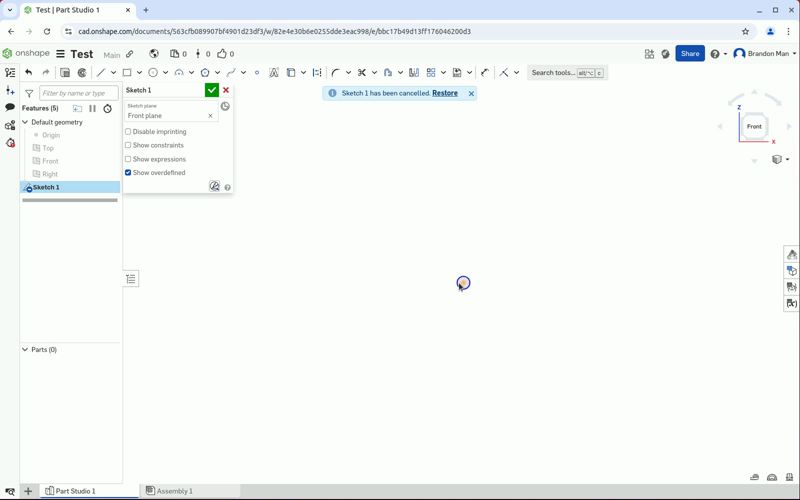
scroll(6)
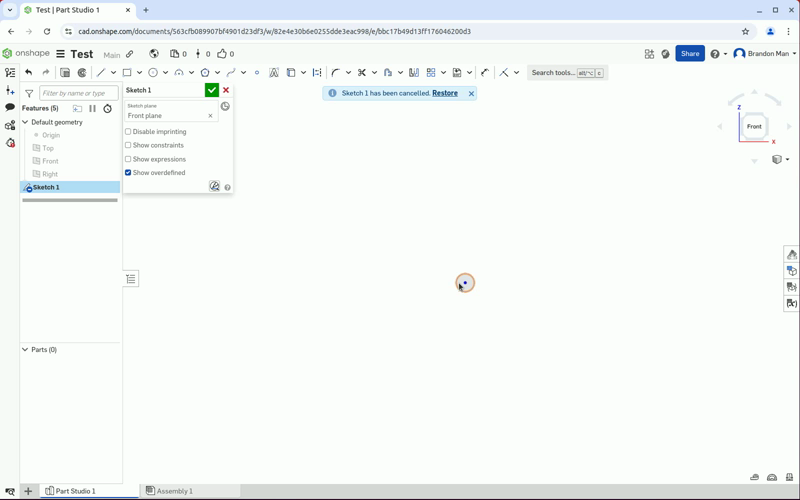
scroll(6)
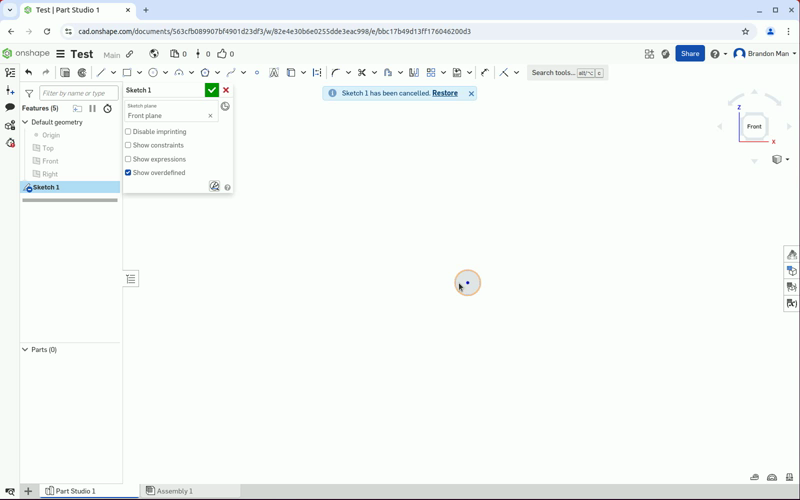
scroll(6)
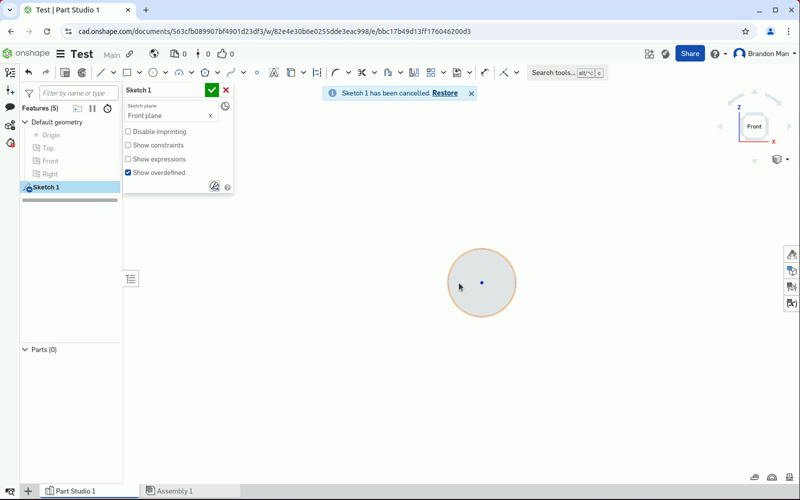
click(459, 282)
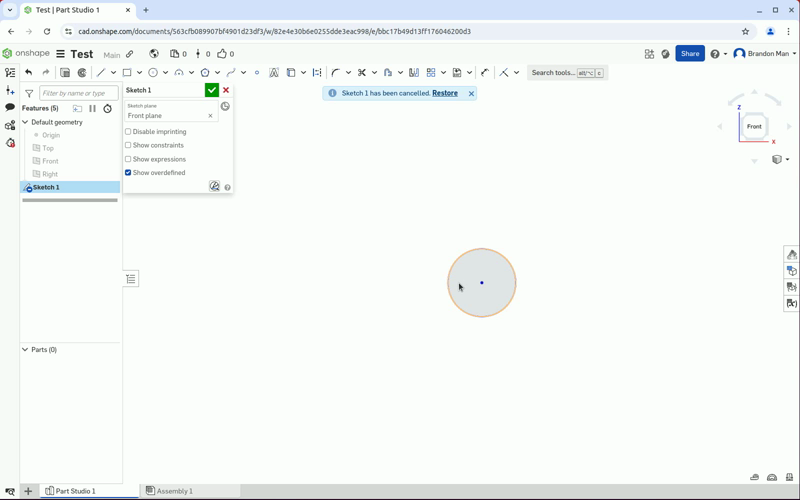
scroll(-6)
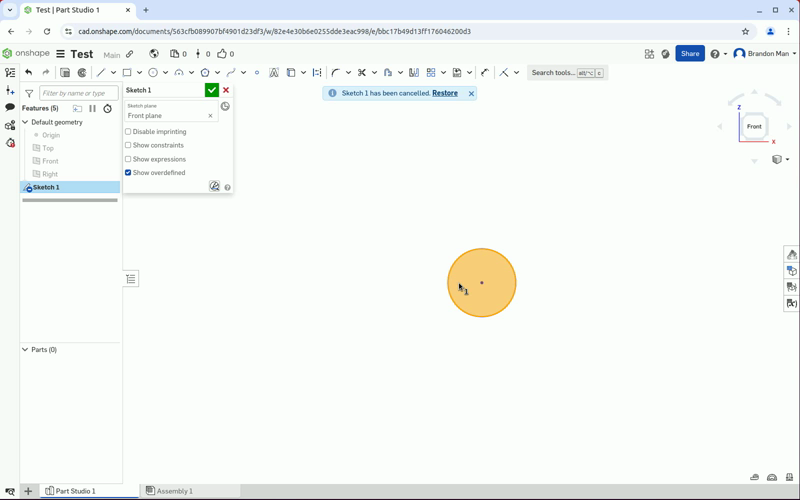
scroll(-6)
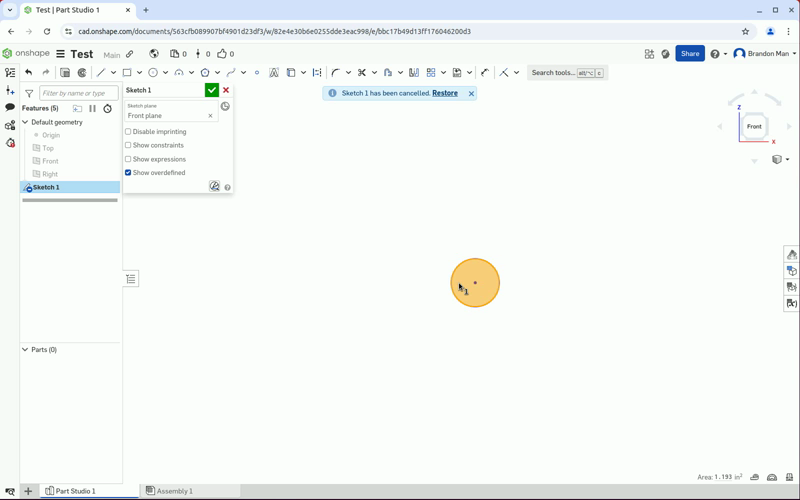
scroll(-6)
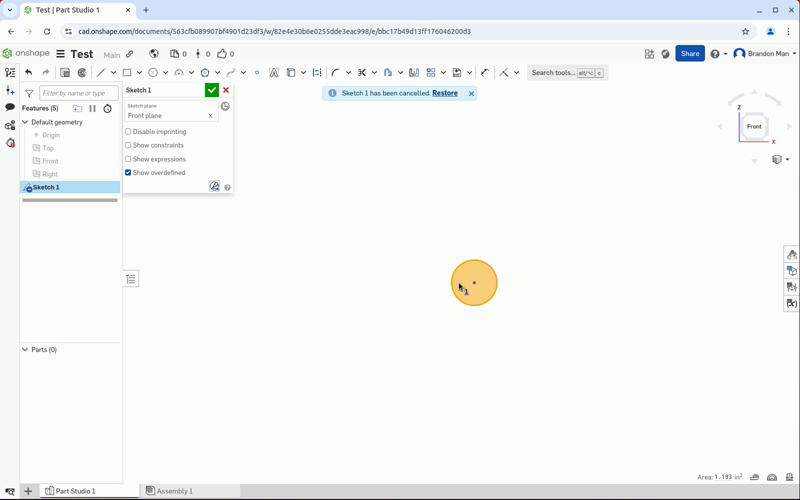
scroll(-6)
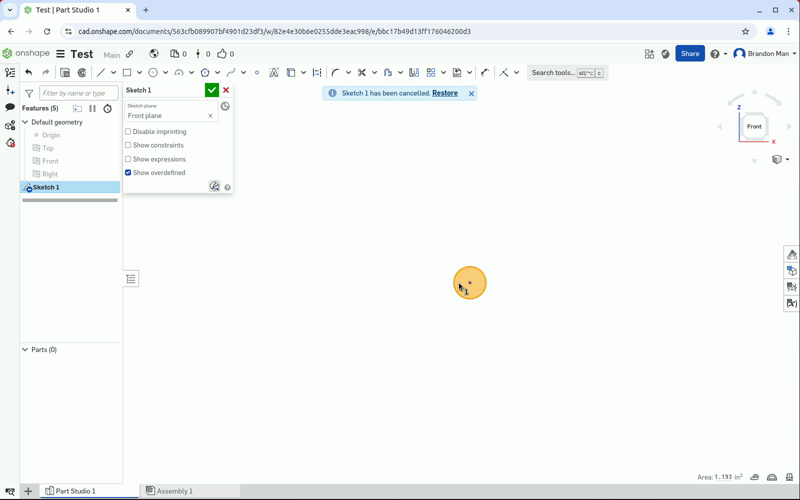
scroll(-6)
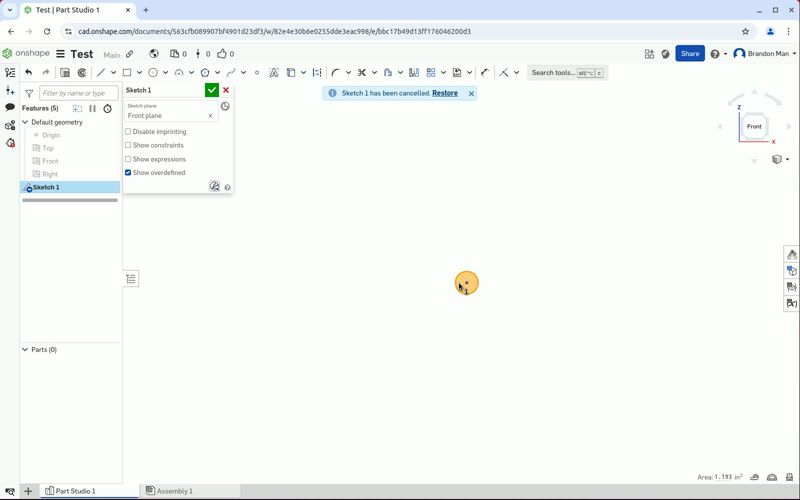
scroll(-6)
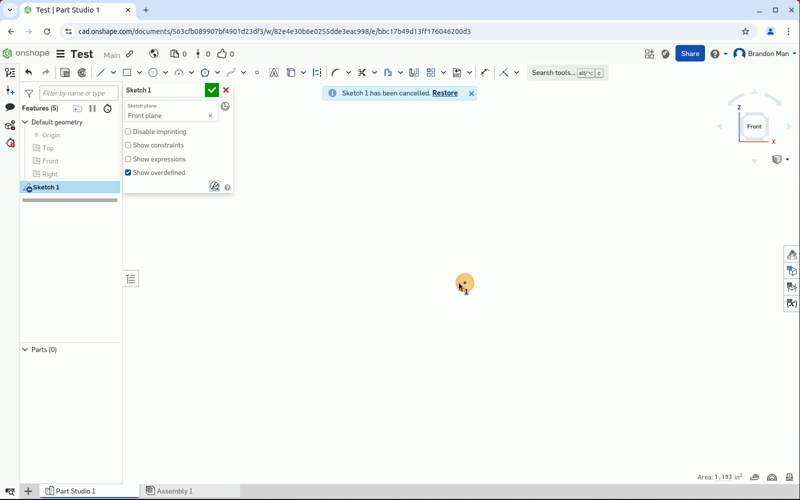
scroll(-6)
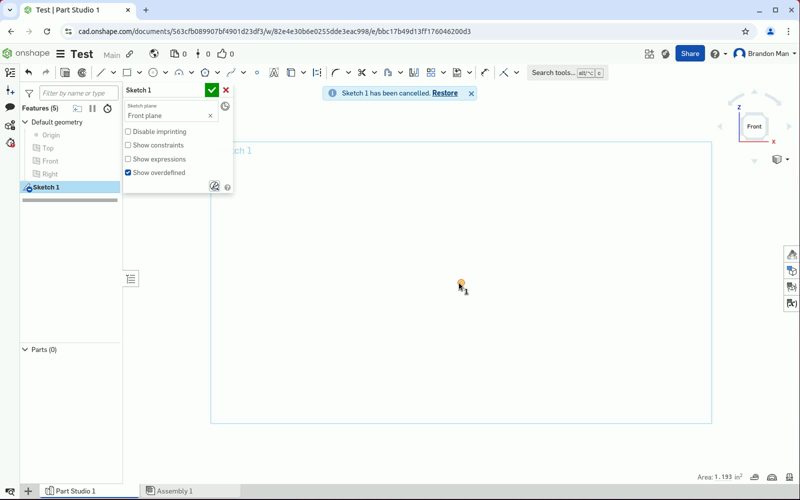
mouse_move(73, 352)
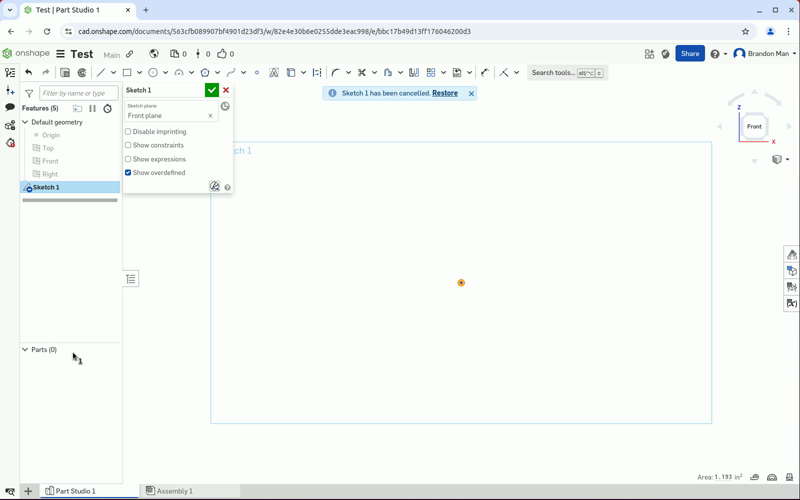
key(shift+y)
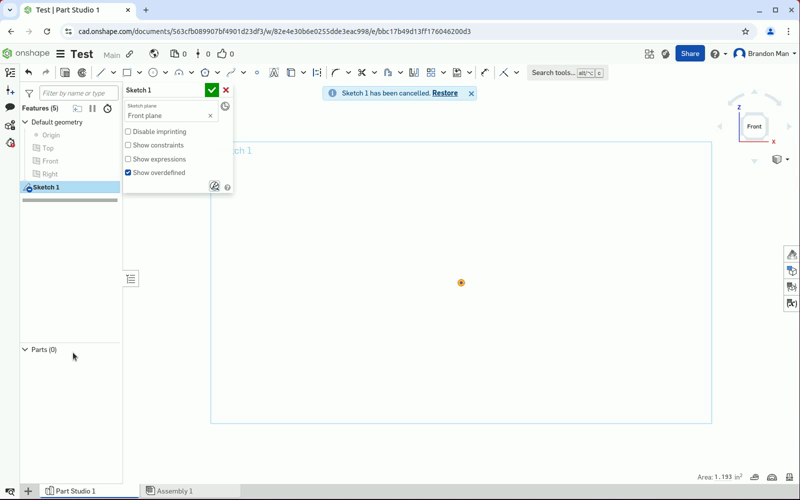
key(shift+e)
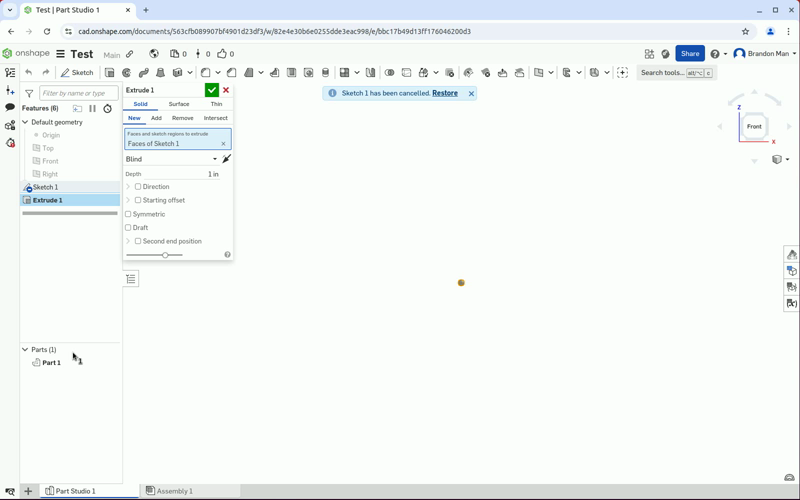
mouse_move(143, 106)
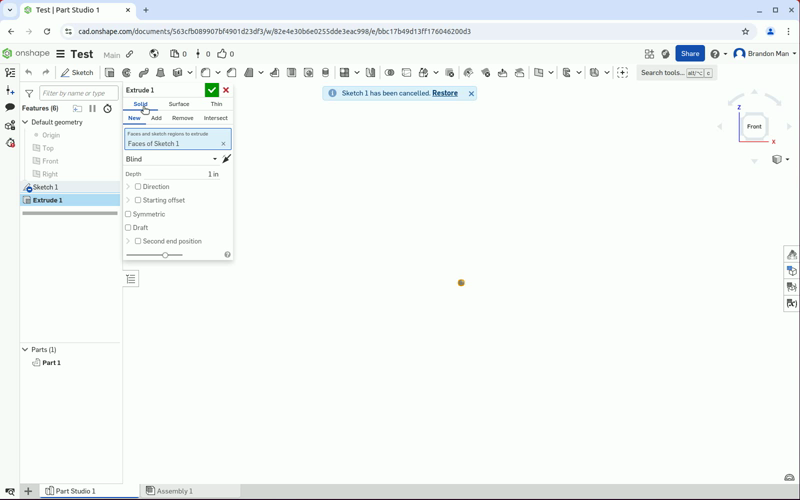
click(143, 106)
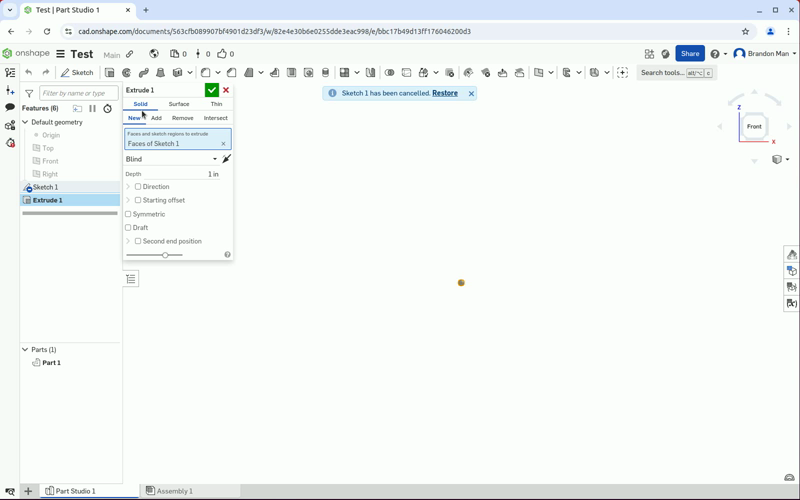
mouse_move(137, 120)
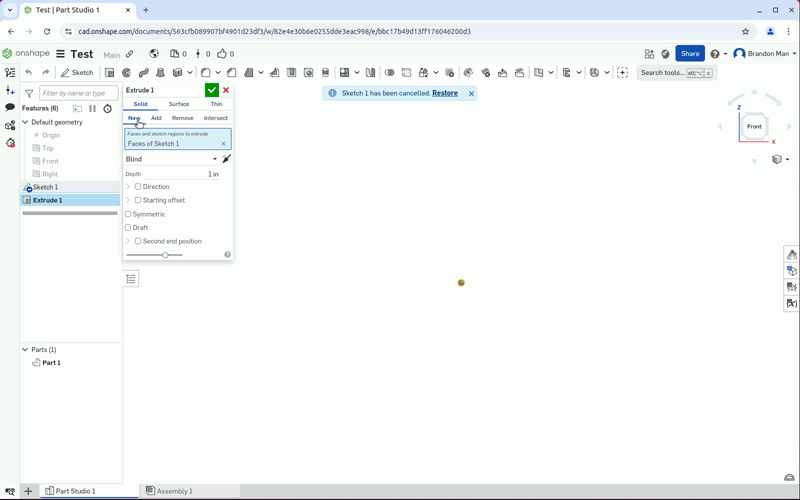
click(137, 120)
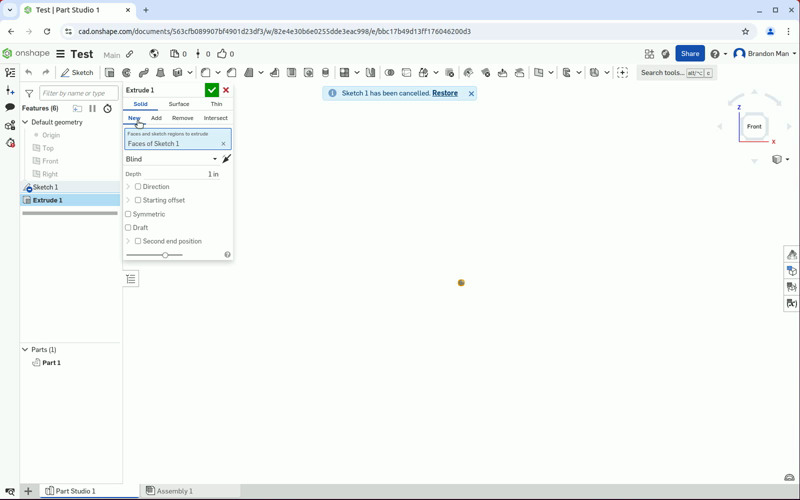
key(tab, 4)
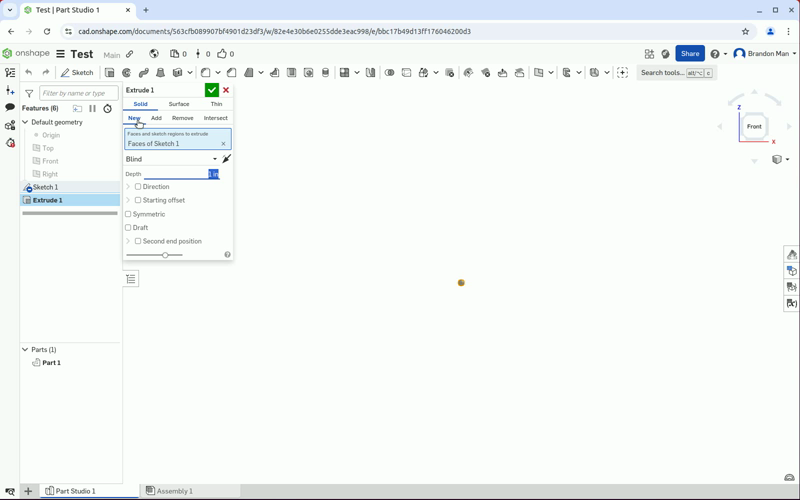
text(23.108)
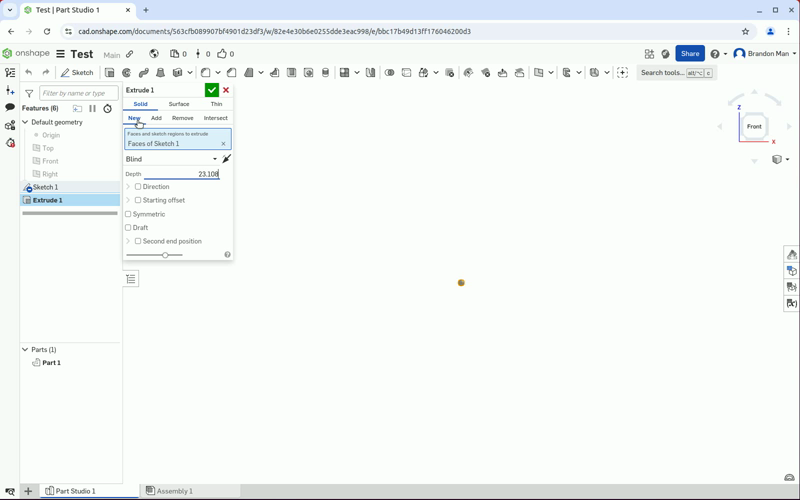
key(enter)
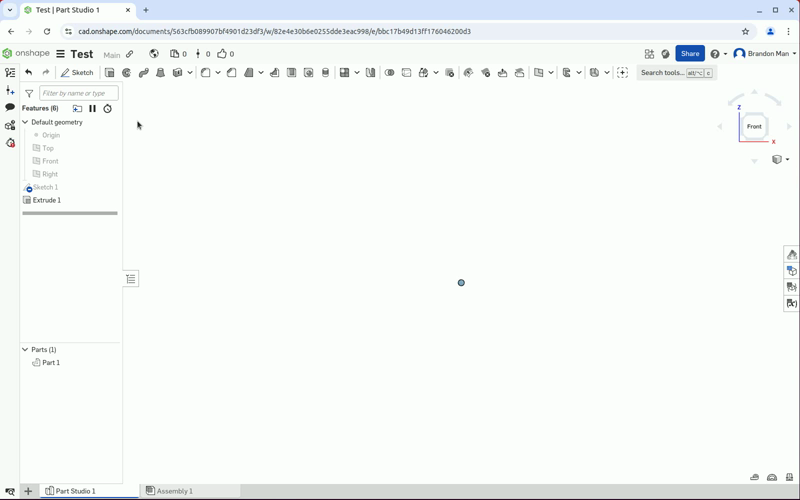
key(shift+h)
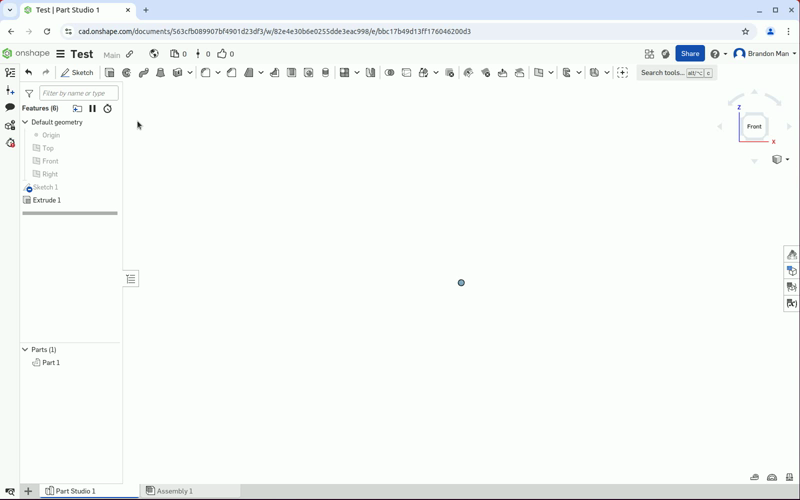
key(shift+h)
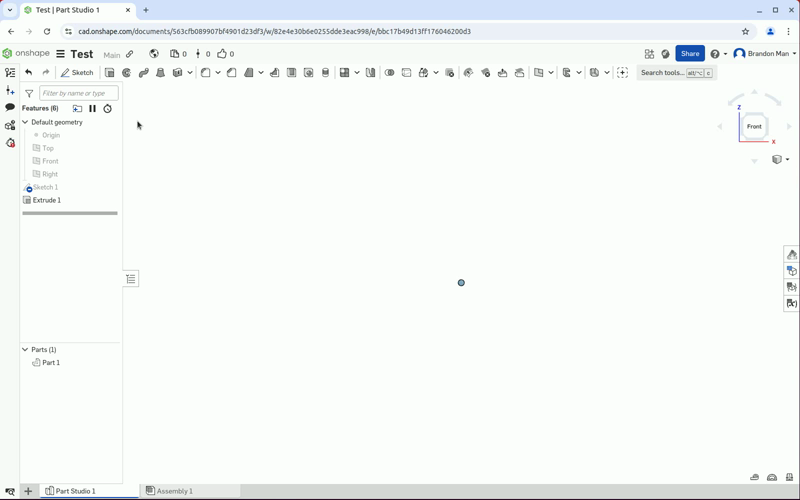
mouse_move(73, 189)
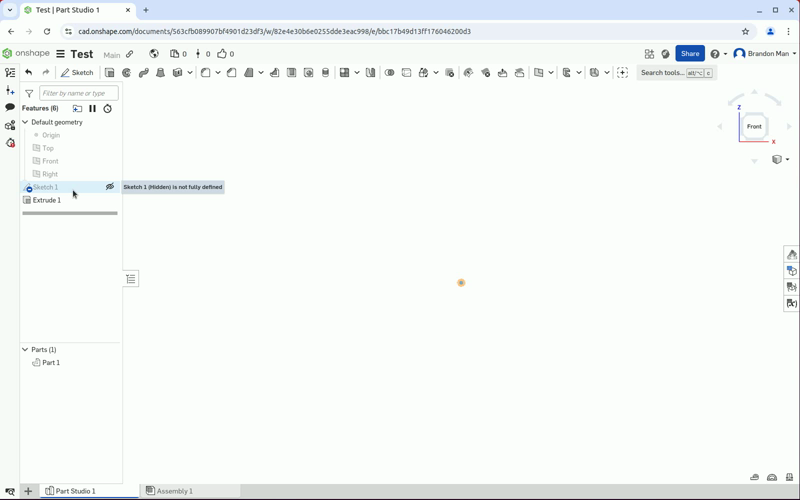
click(73, 189)
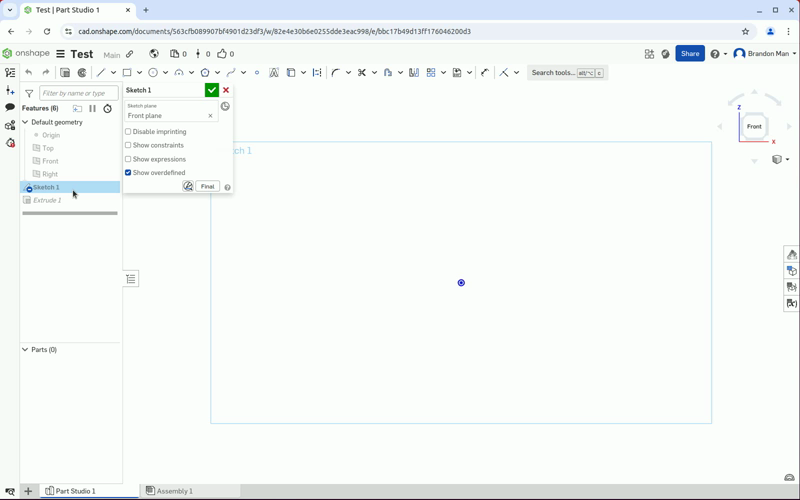
mouse_move(229, 92)
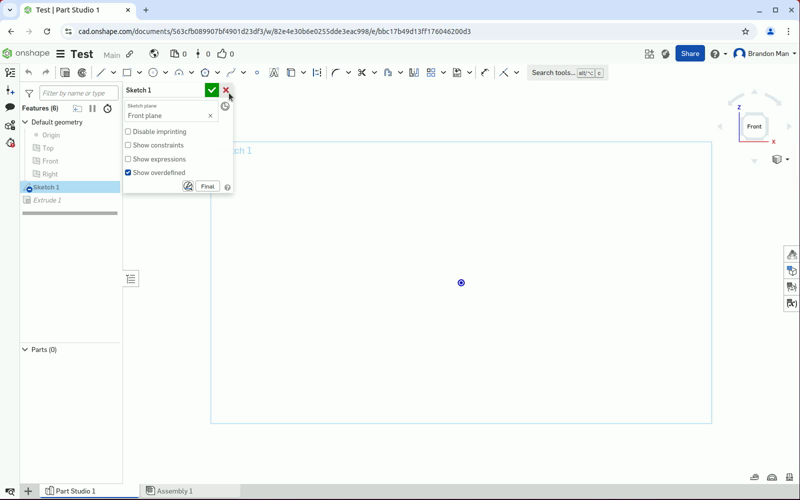
click(229, 92)
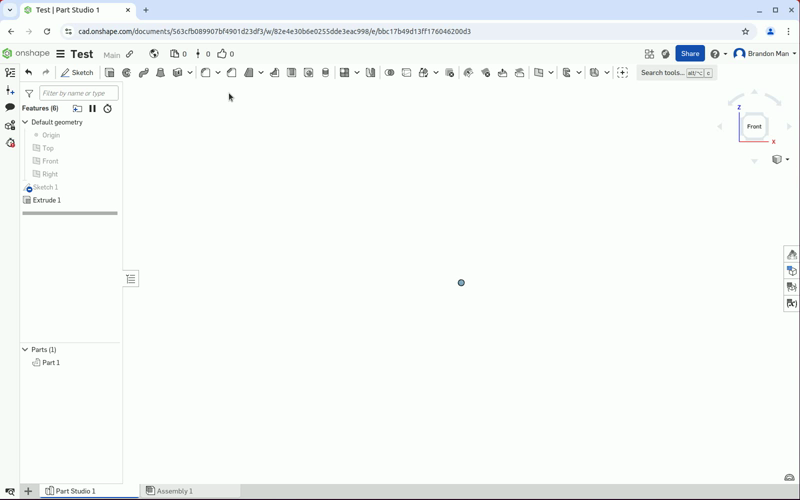
mouse_move(73, 352)
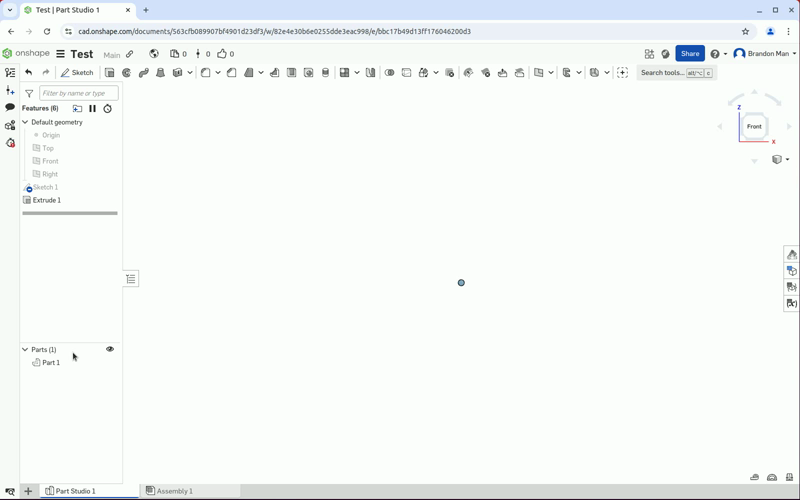
key(y)
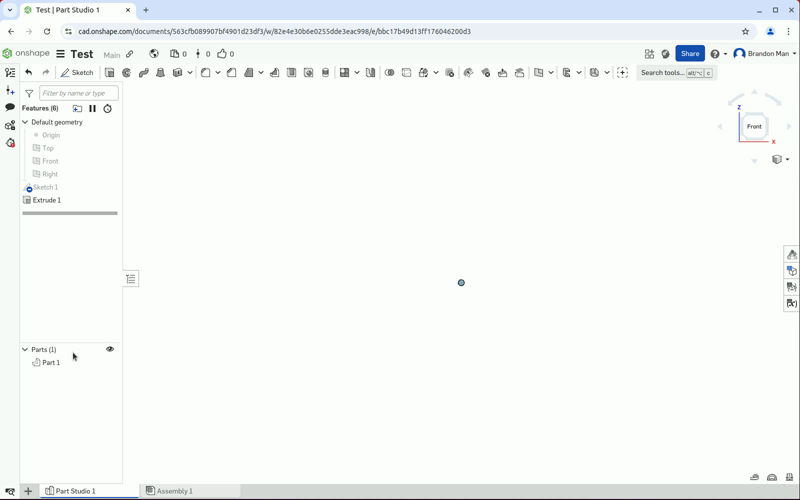
key(shift+p)
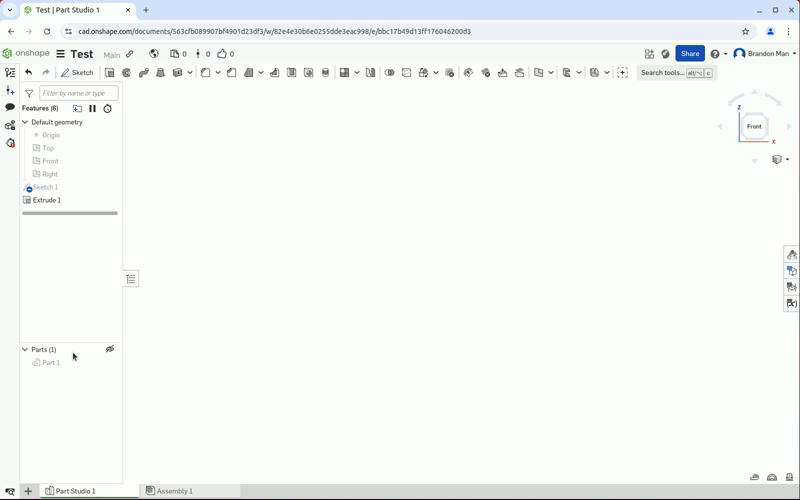
key(space)
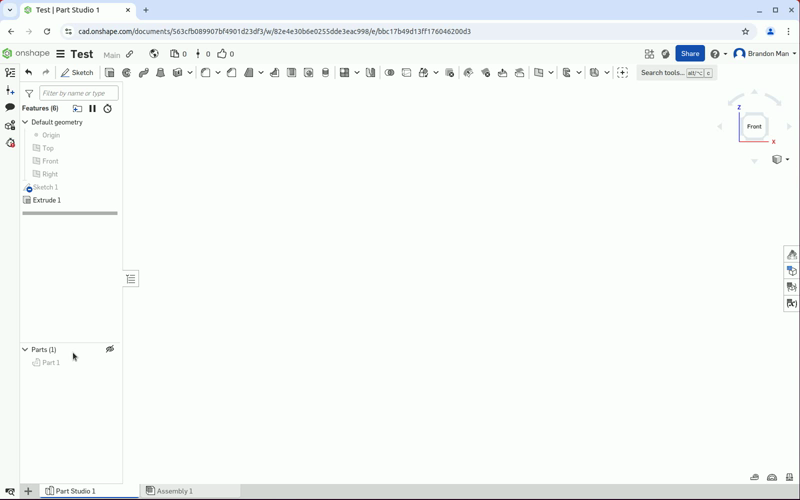
key_down(shift)
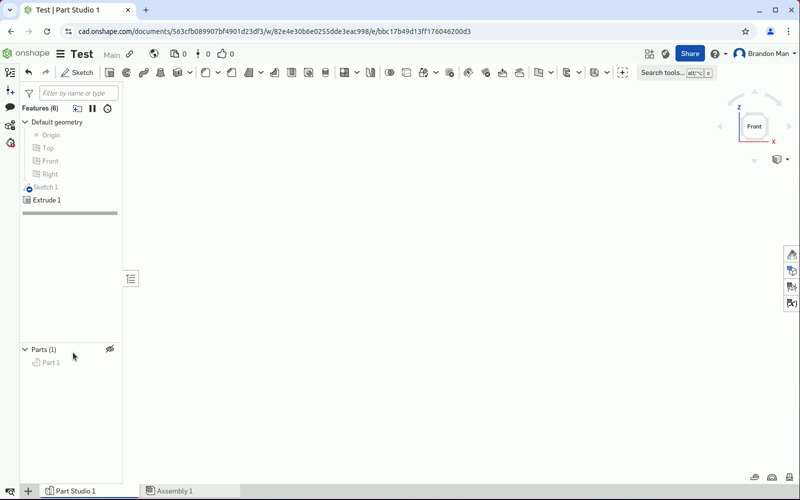
key(left)
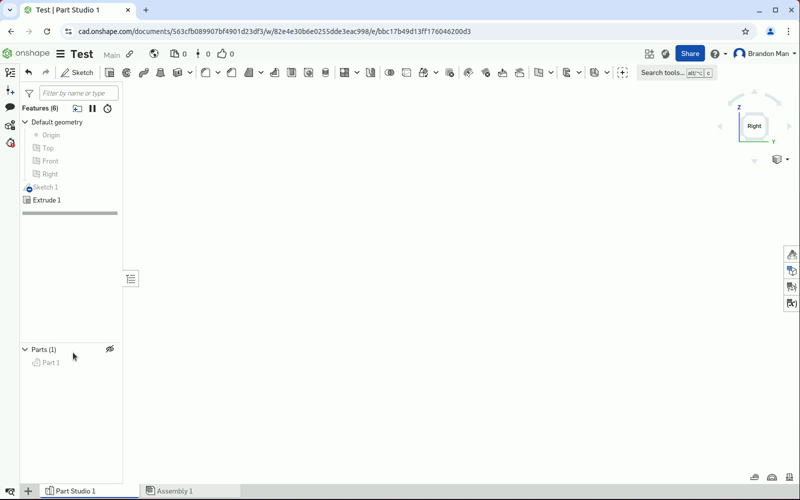
key_up(shift)
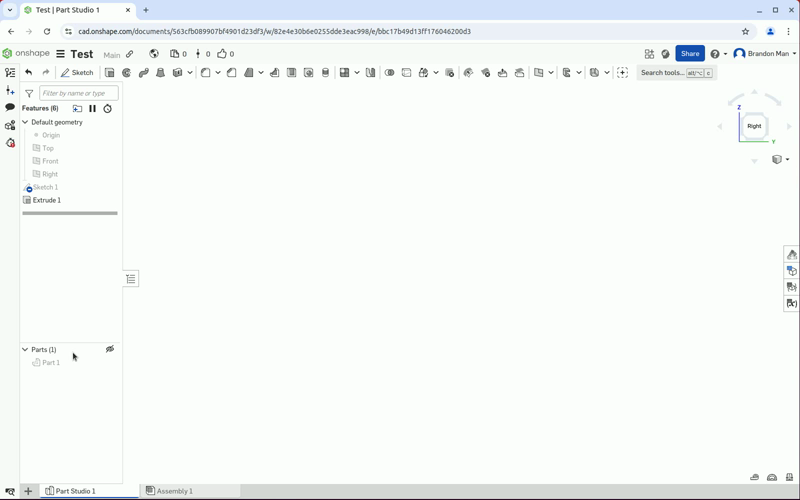
mouse_move(73, 352)
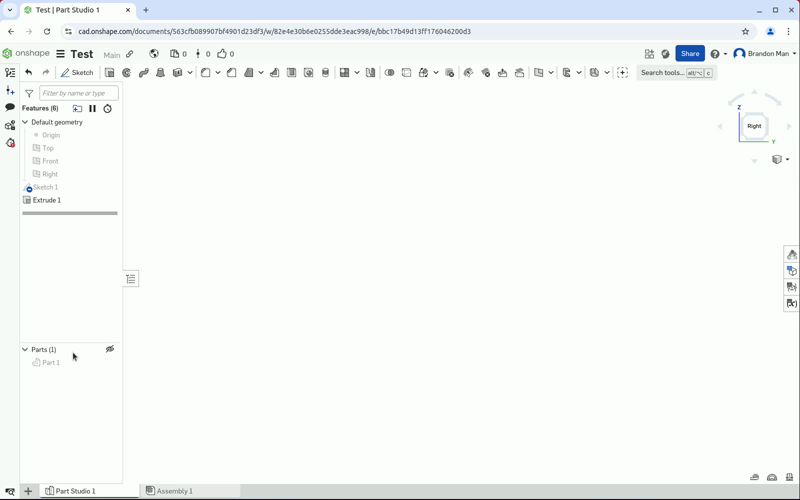
key(shift+y)
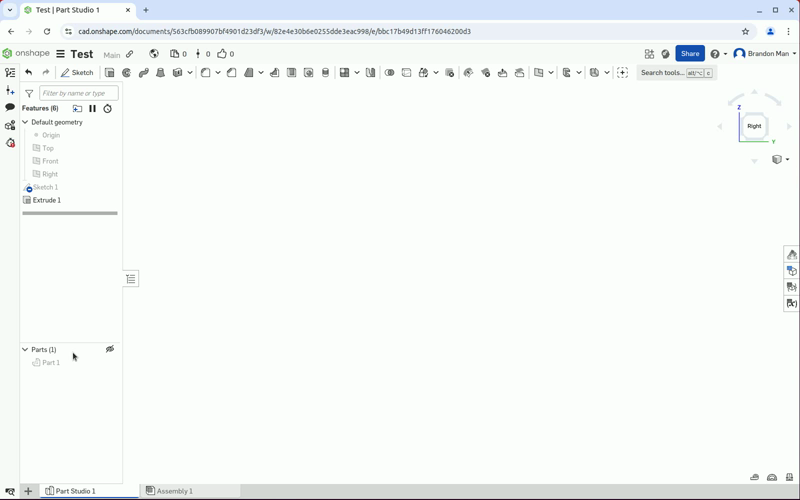
key(shift+s)
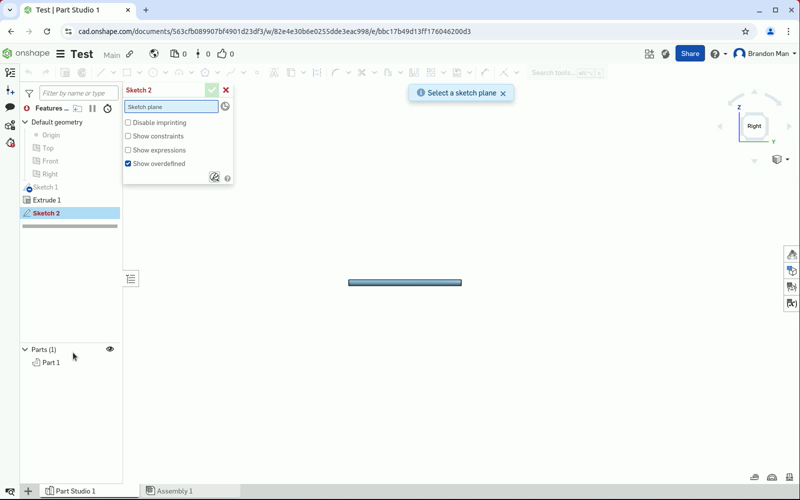
mouse_move(73, 176)
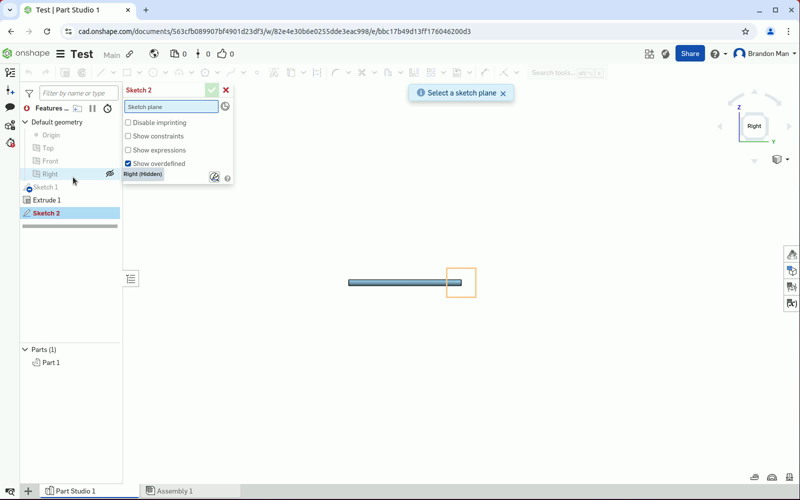
click(73, 176)
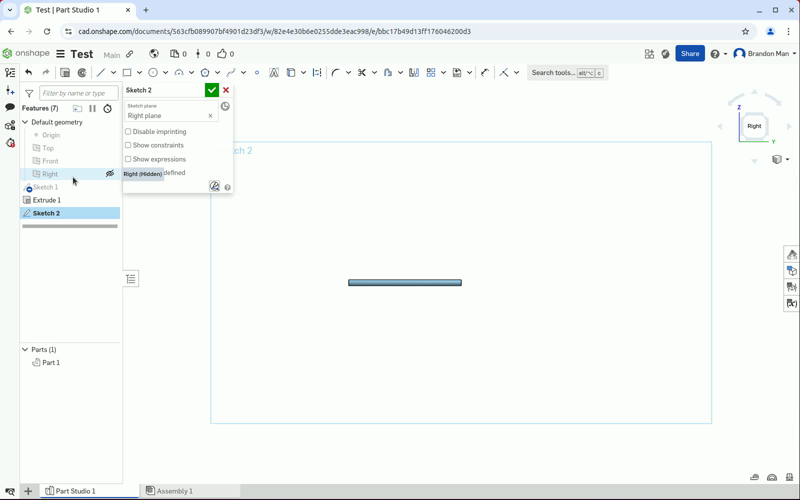
mouse_move(73, 352)
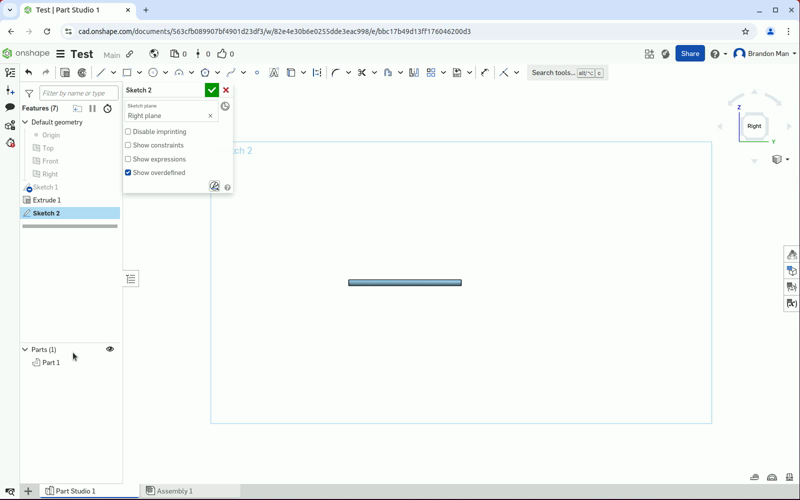
key(y)
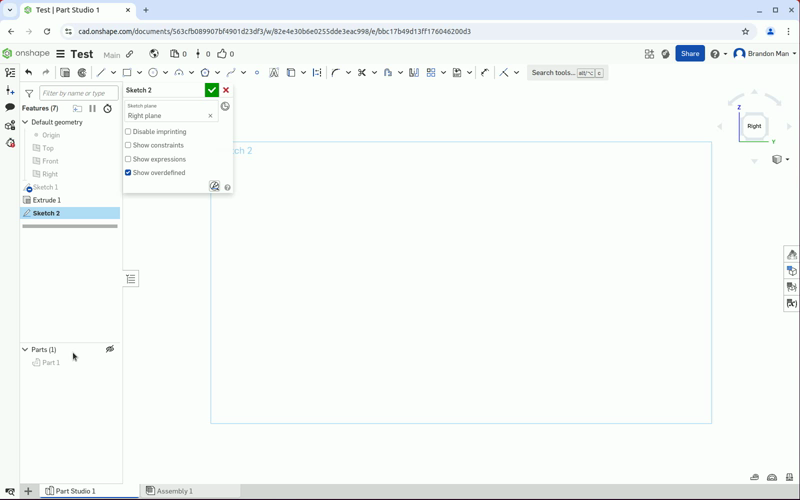
key(c)
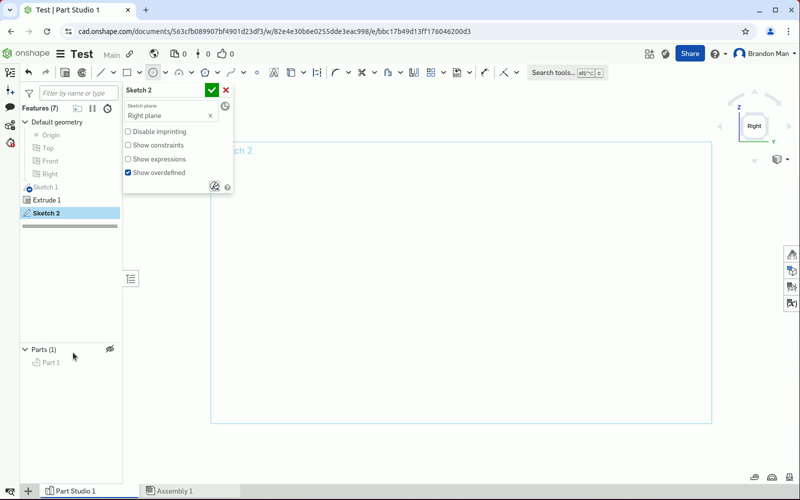
key_down(shift)
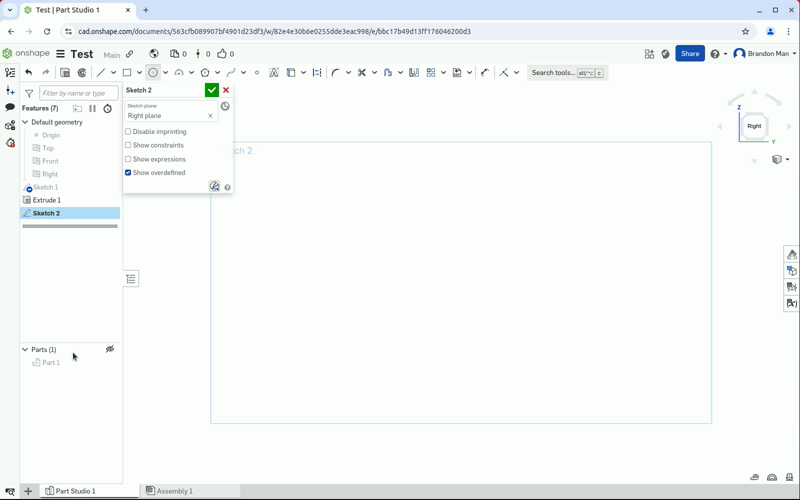
mouse_move(404, 282)
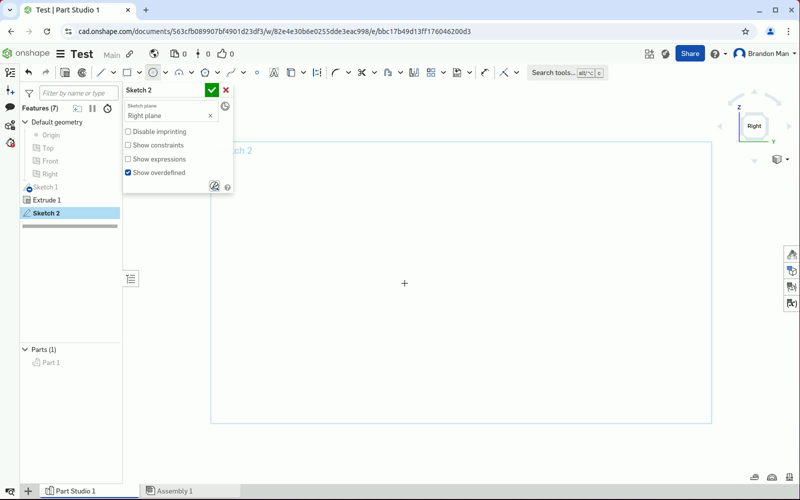
click(404, 282)
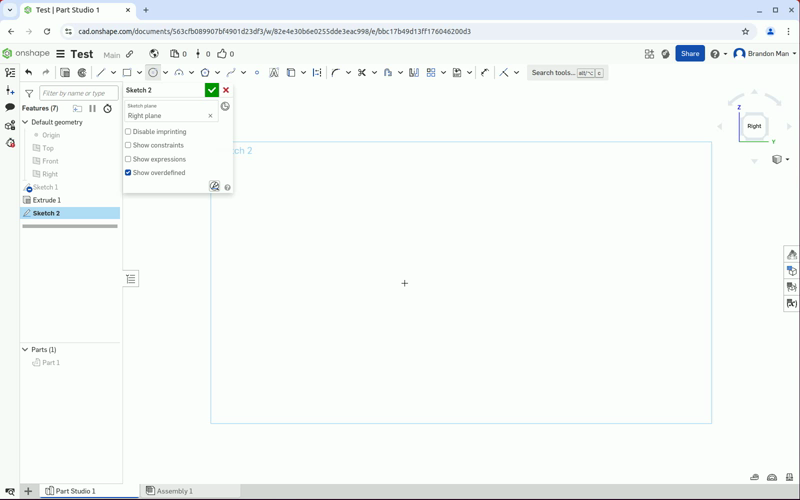
key_up(shift)
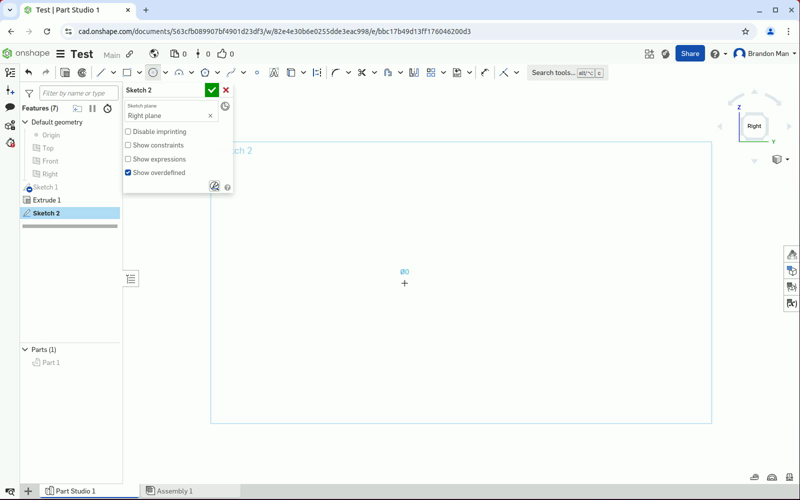
mouse_move(406, 282)
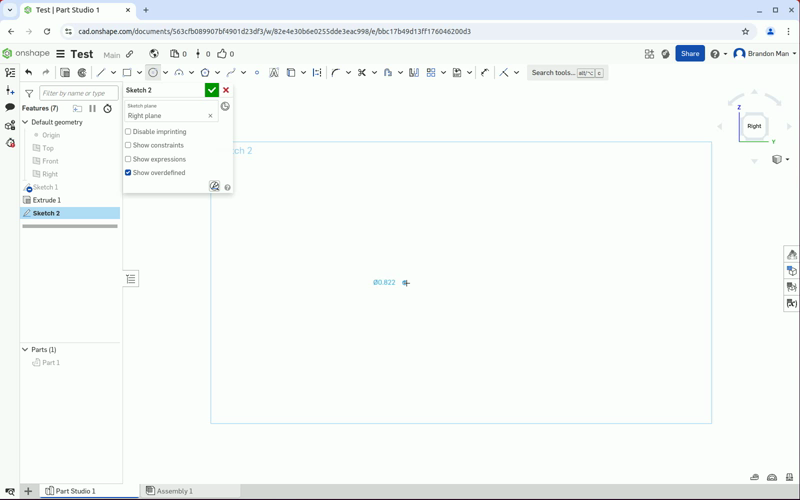
scroll(6)
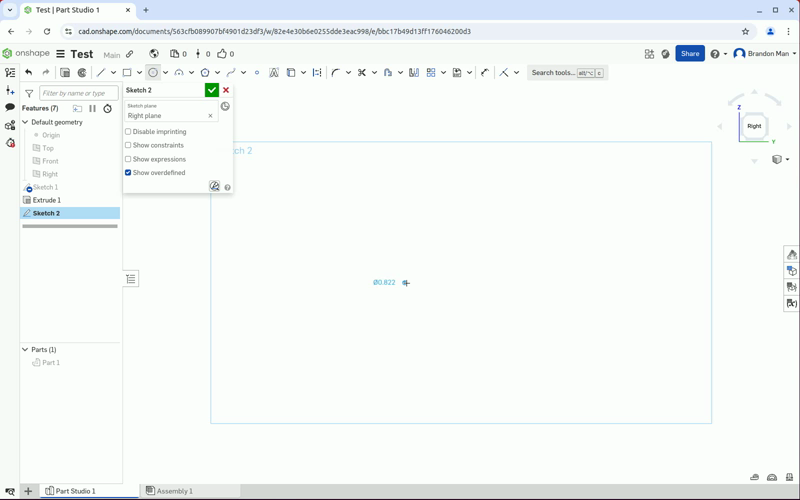
scroll(6)
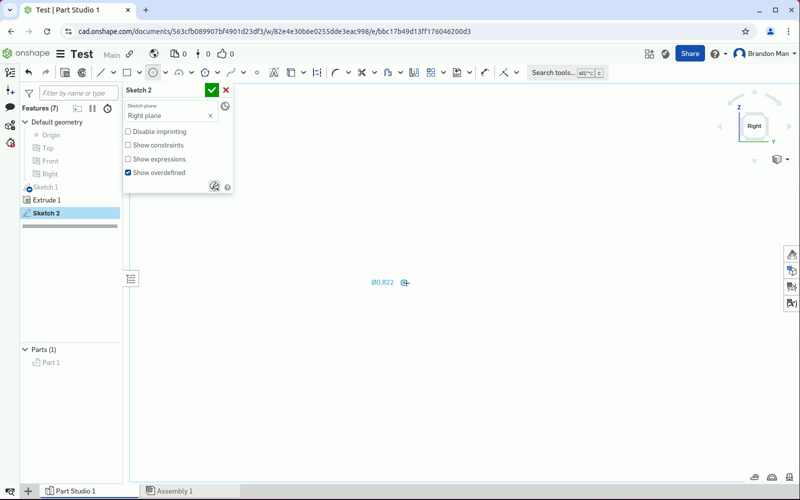
scroll(6)
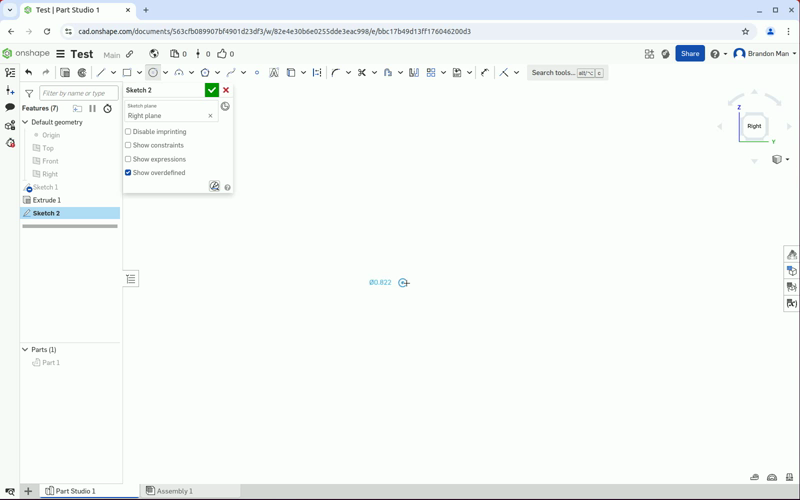
scroll(6)
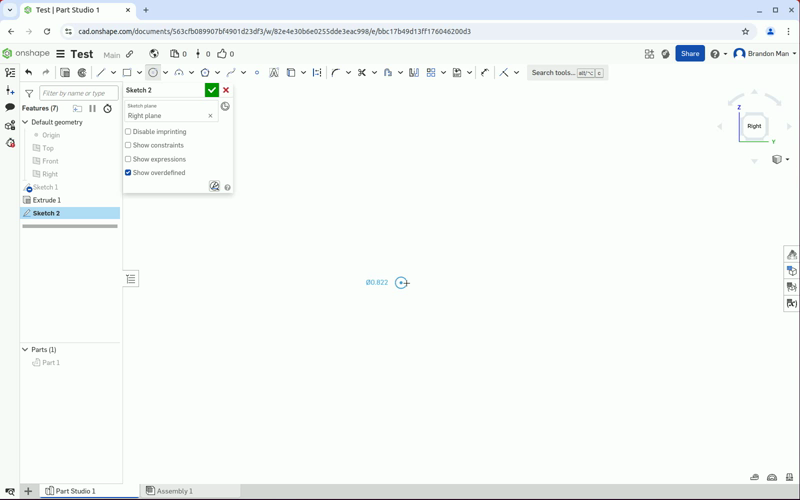
scroll(6)
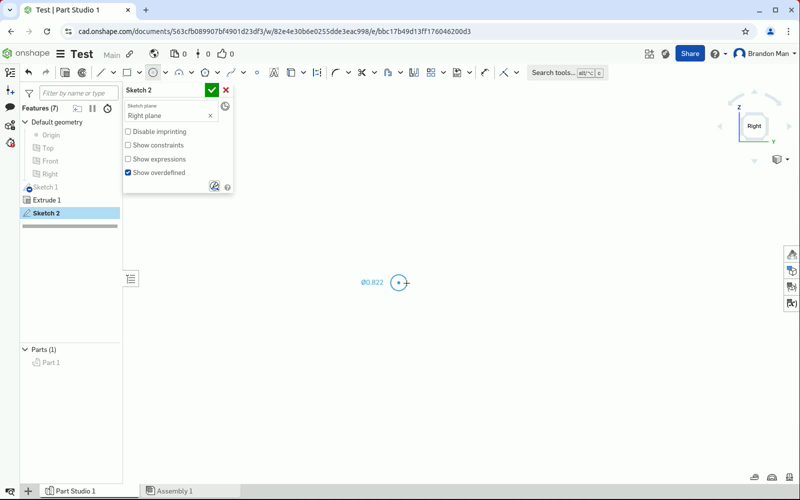
scroll(6)
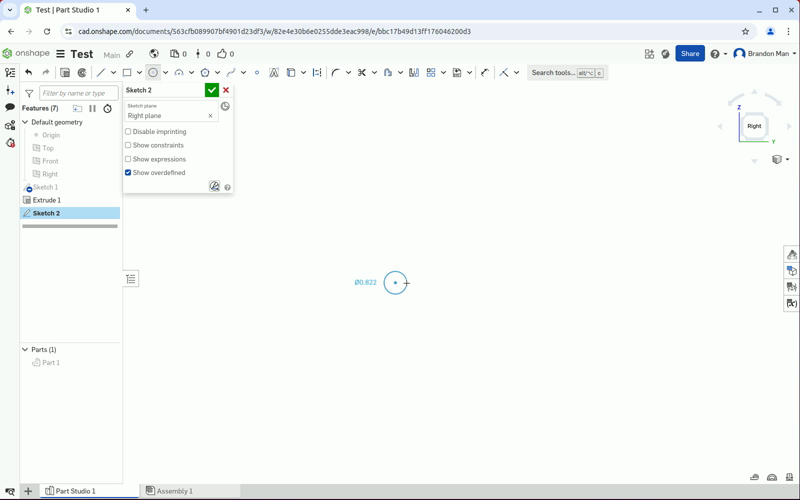
scroll(6)
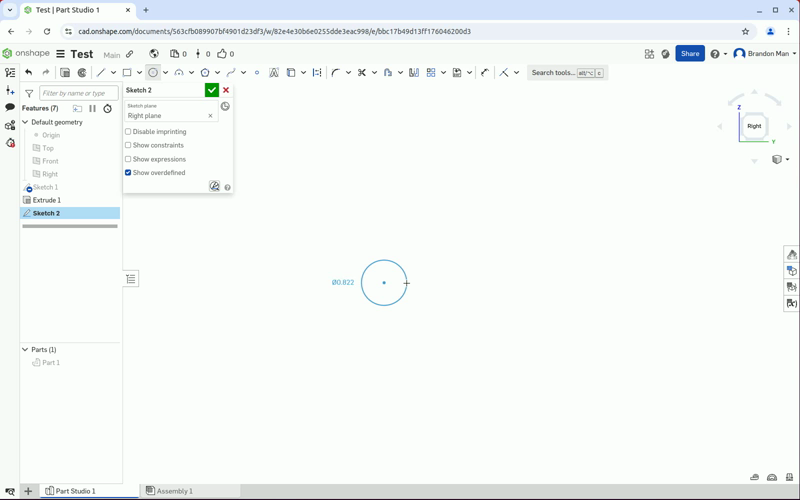
click(406, 282)
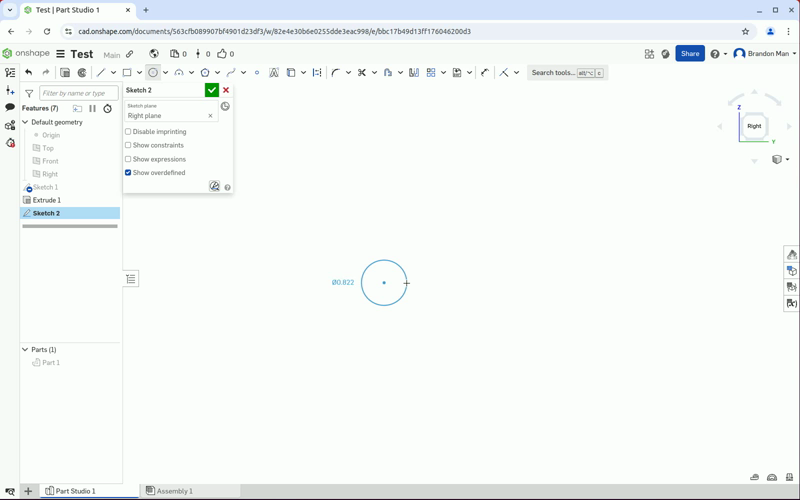
scroll(-6)
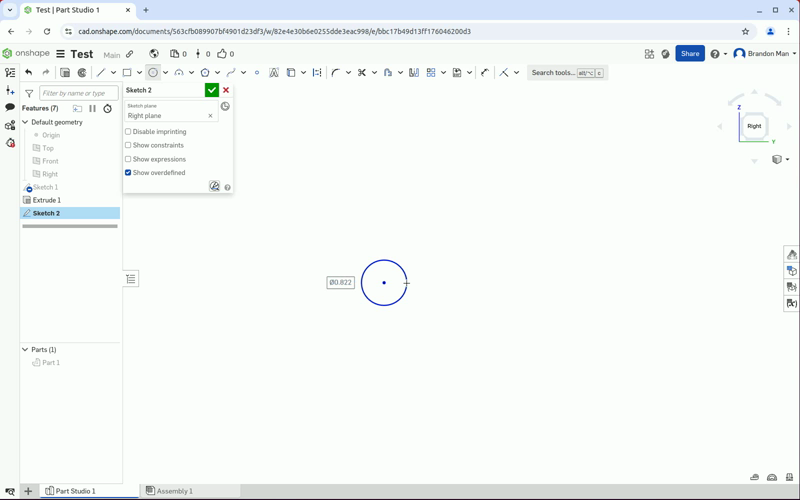
scroll(-6)
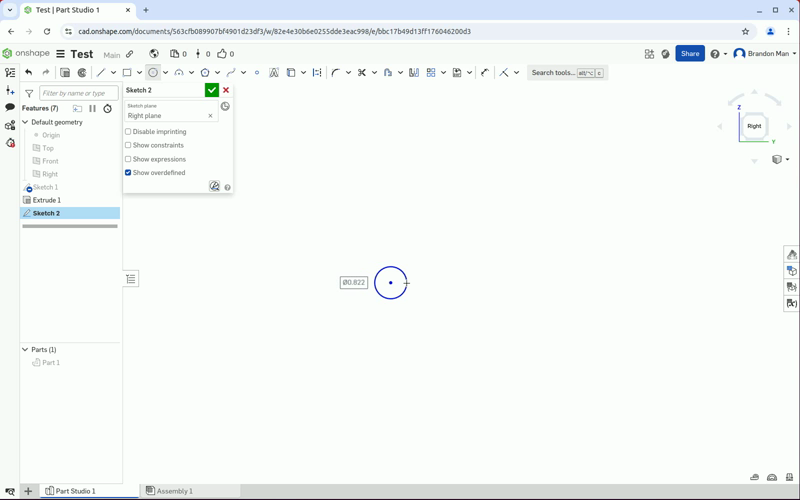
scroll(-6)
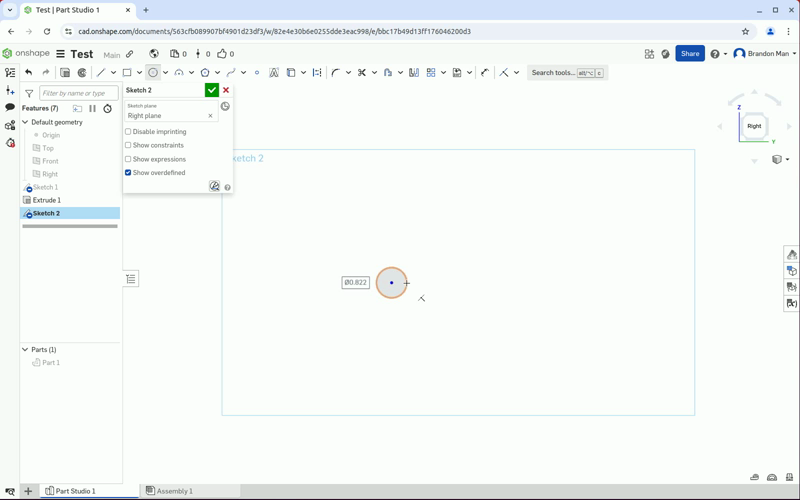
scroll(-6)
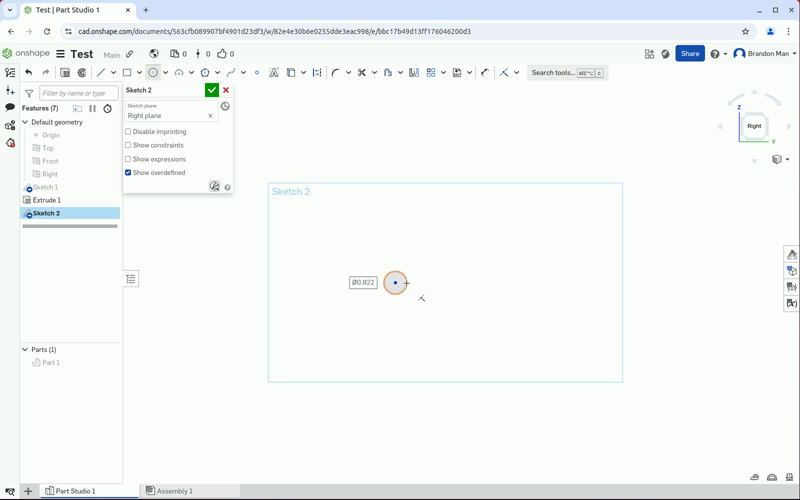
scroll(-6)
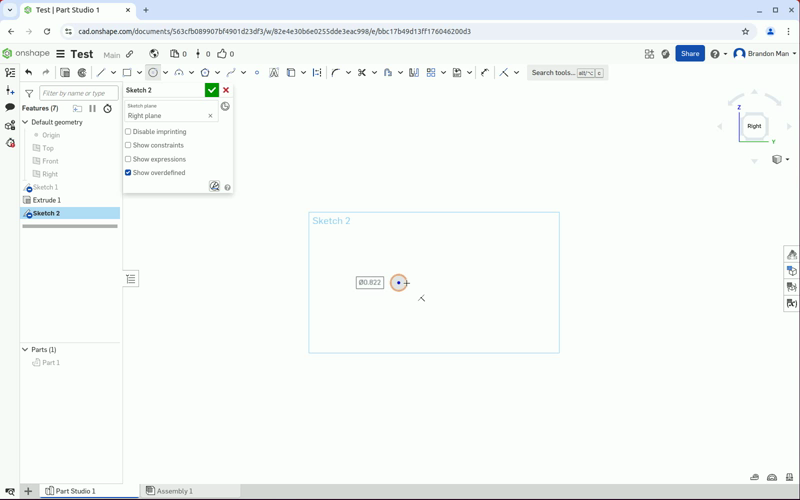
scroll(-6)
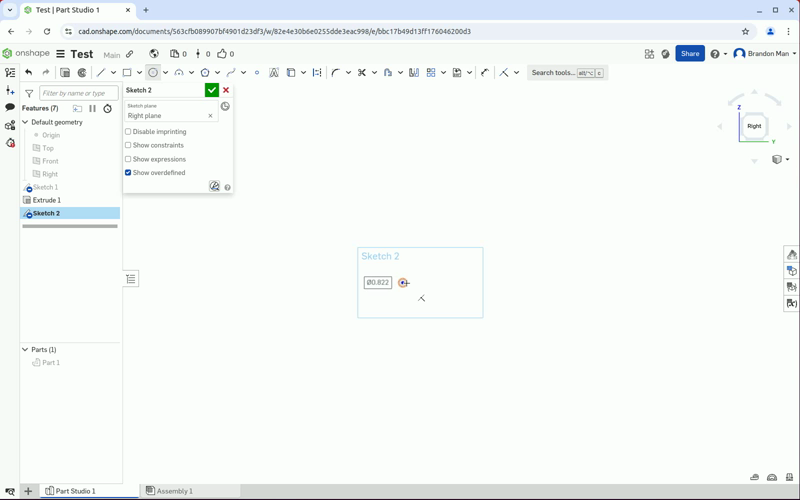
scroll(-6)
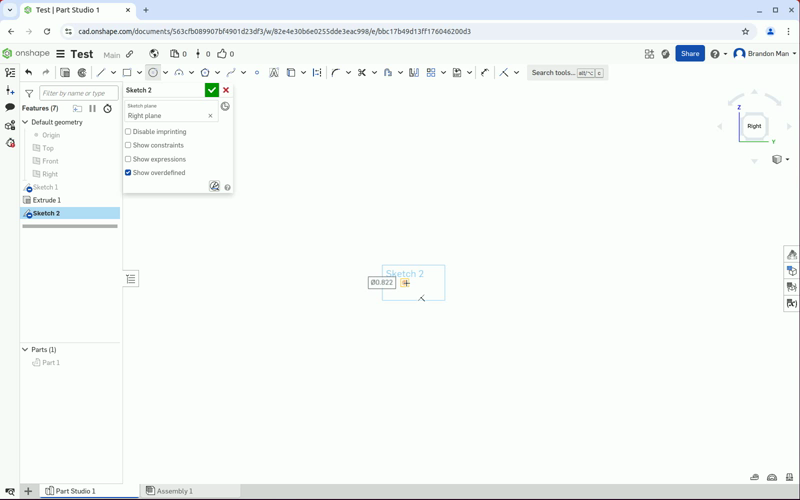
key(esc)
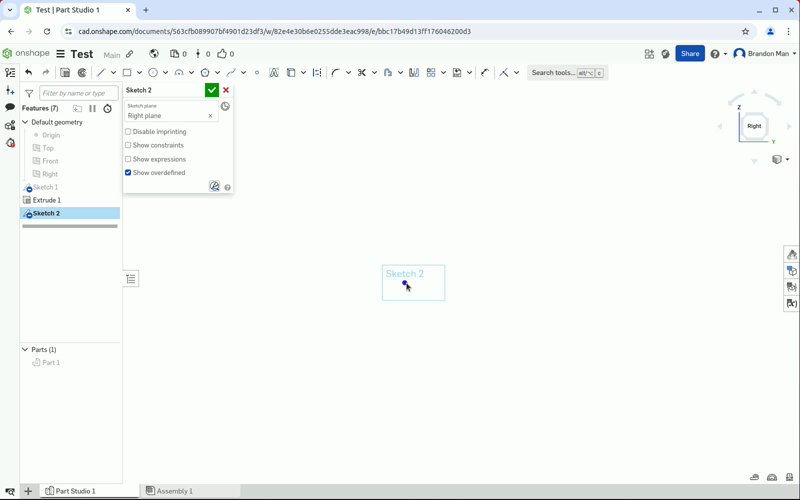
mouse_move(404, 281)
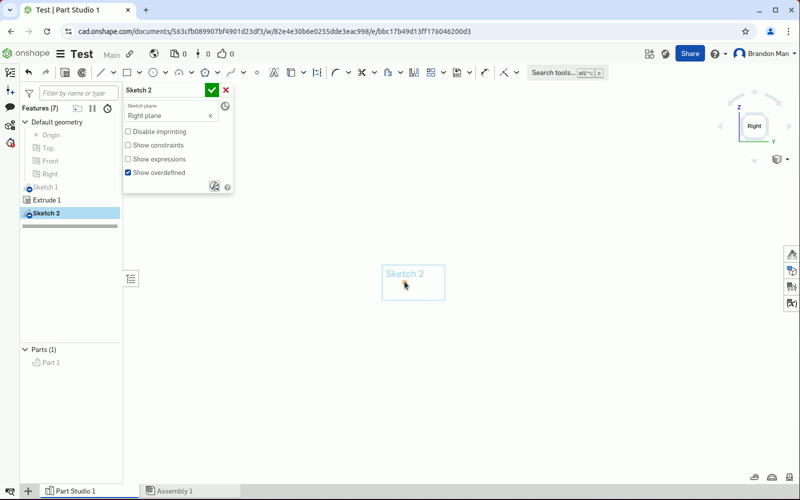
scroll(6)
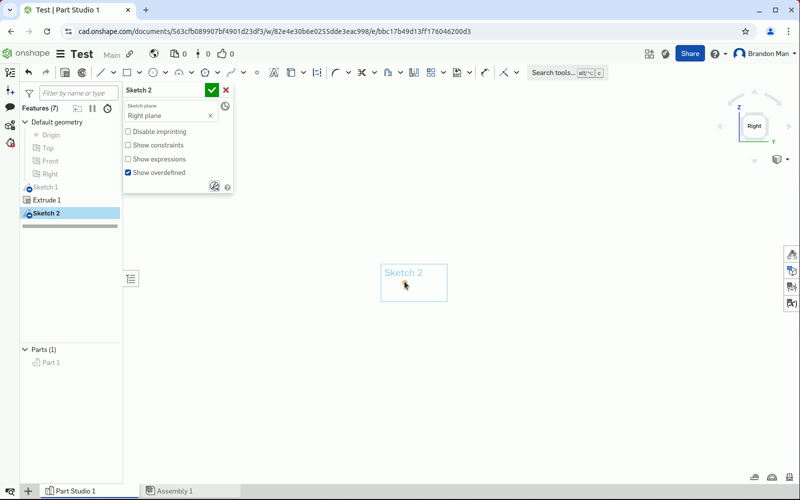
scroll(6)
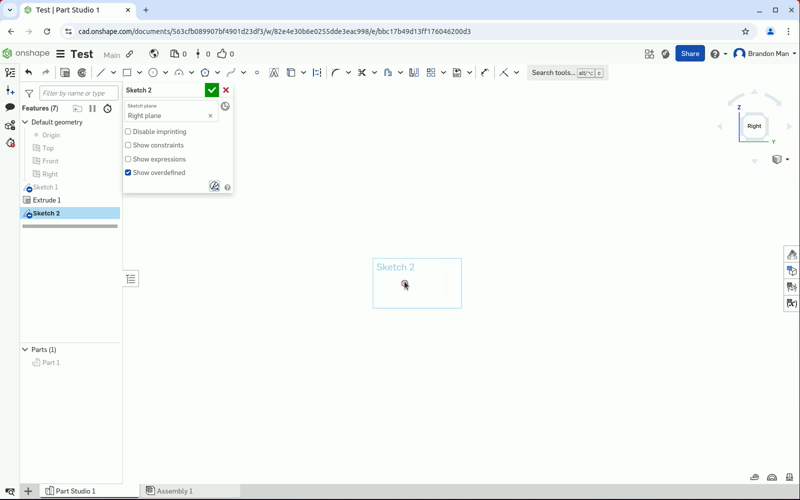
scroll(6)
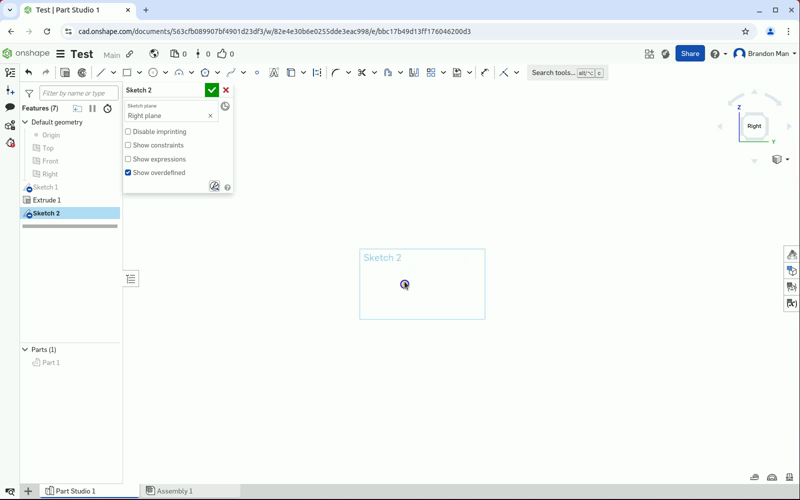
scroll(6)
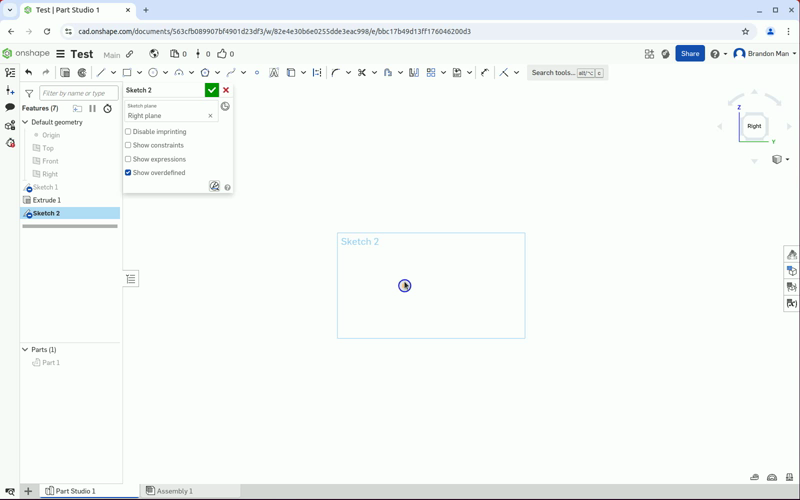
scroll(6)
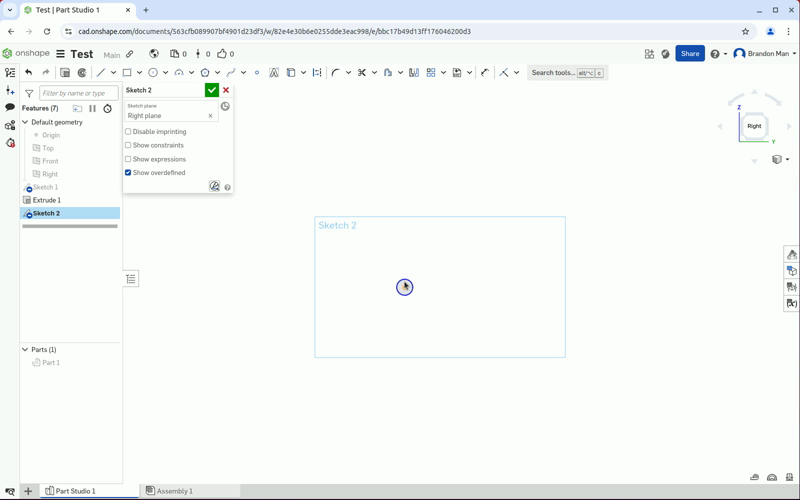
scroll(6)
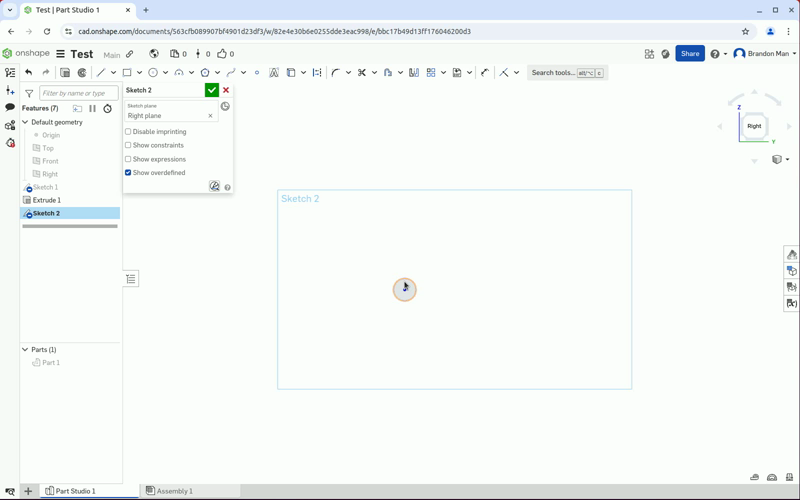
scroll(6)
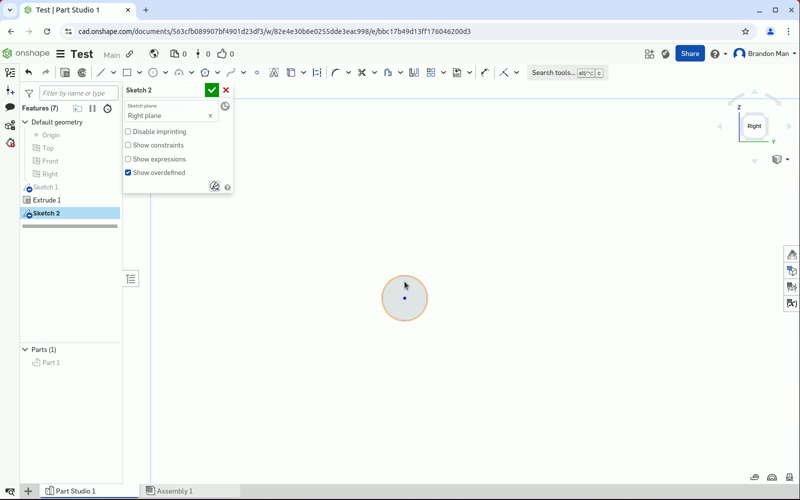
click(404, 281)
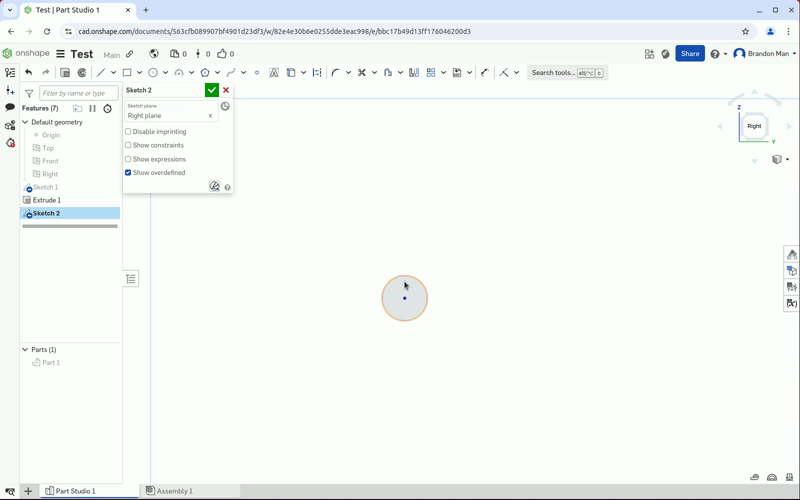
scroll(-6)
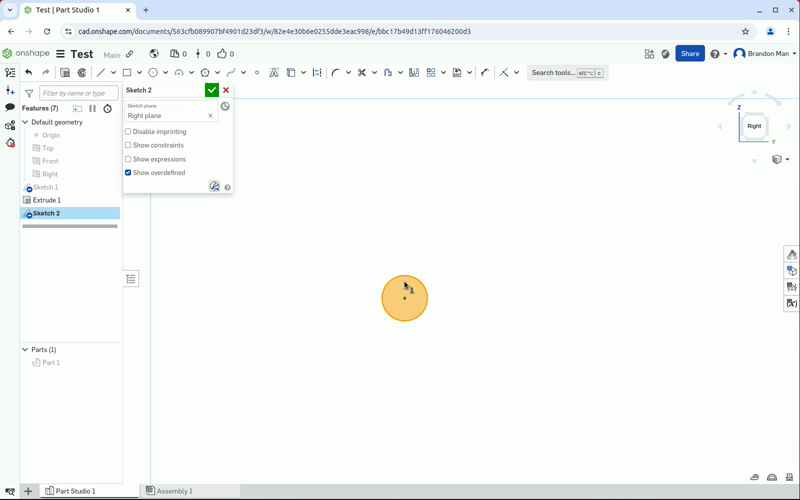
scroll(-6)
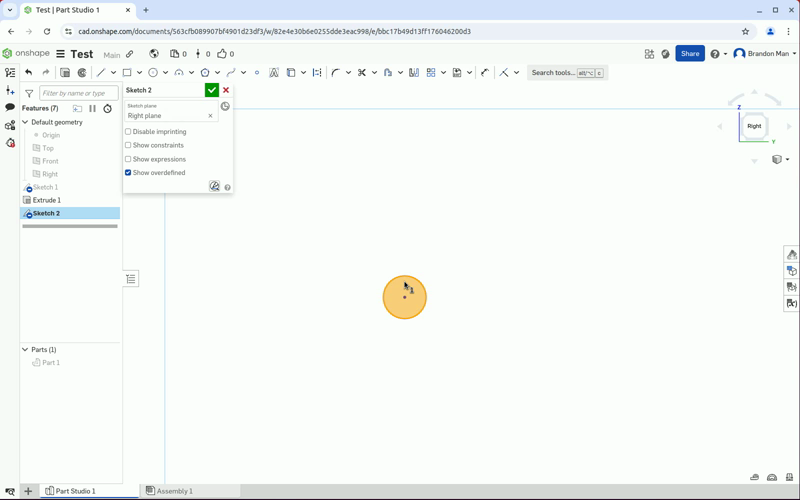
scroll(-6)
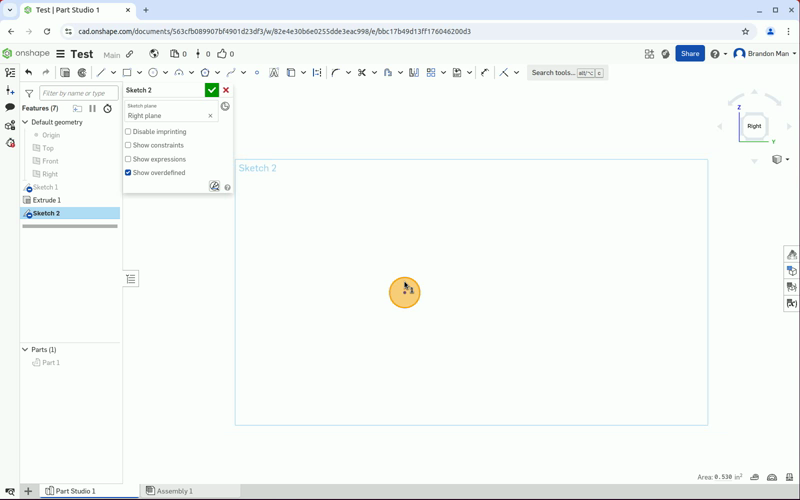
scroll(-6)
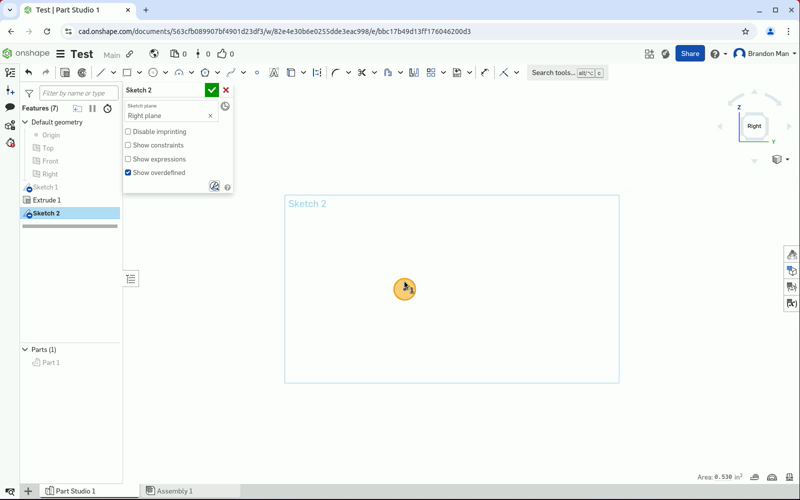
scroll(-6)
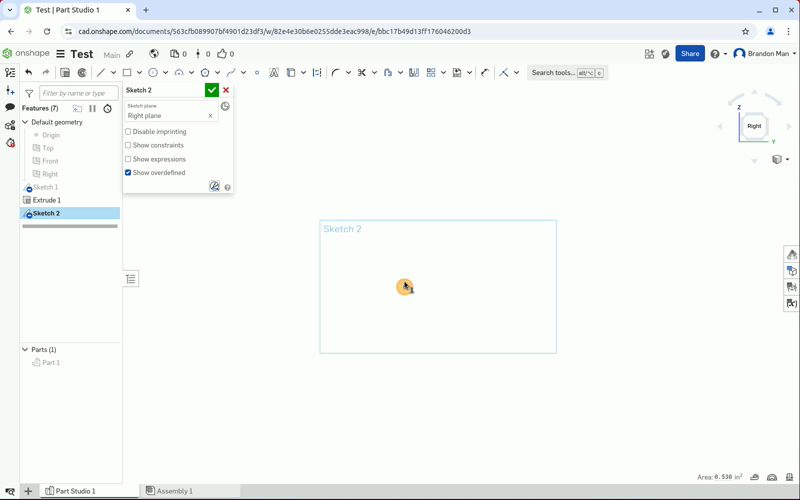
scroll(-6)
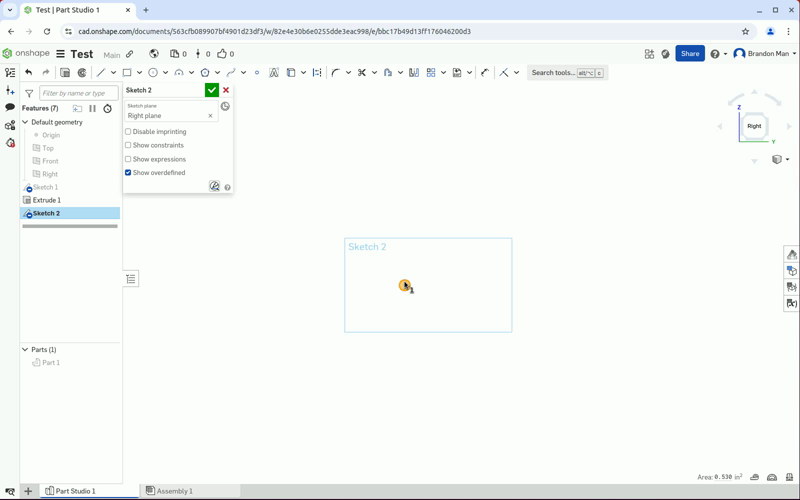
scroll(-6)
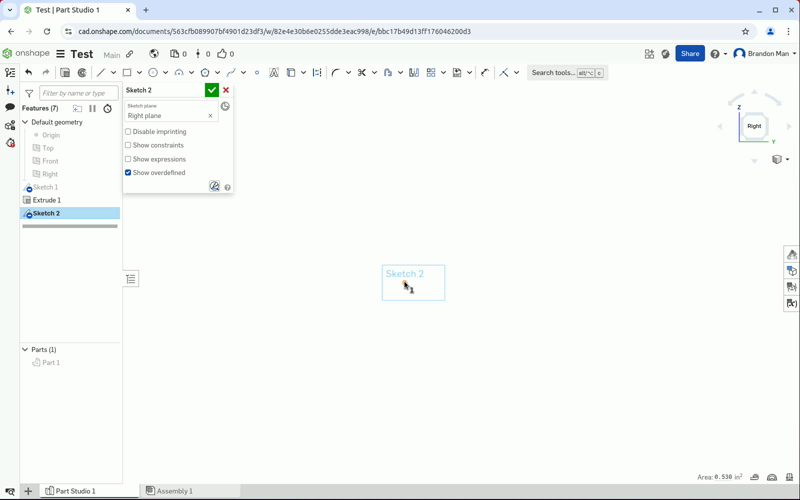
mouse_move(73, 352)
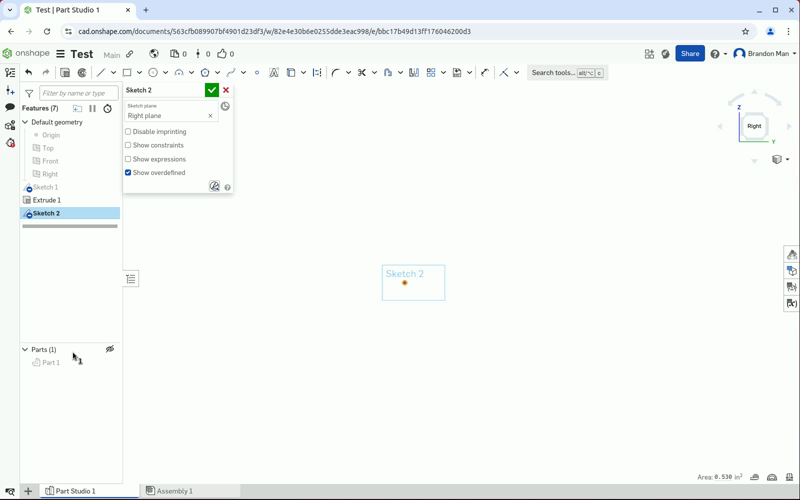
key(shift+y)
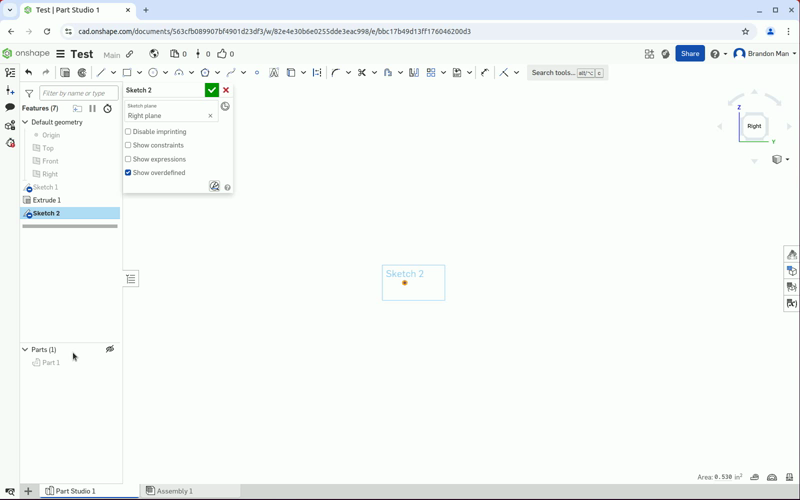
key(shift+e)
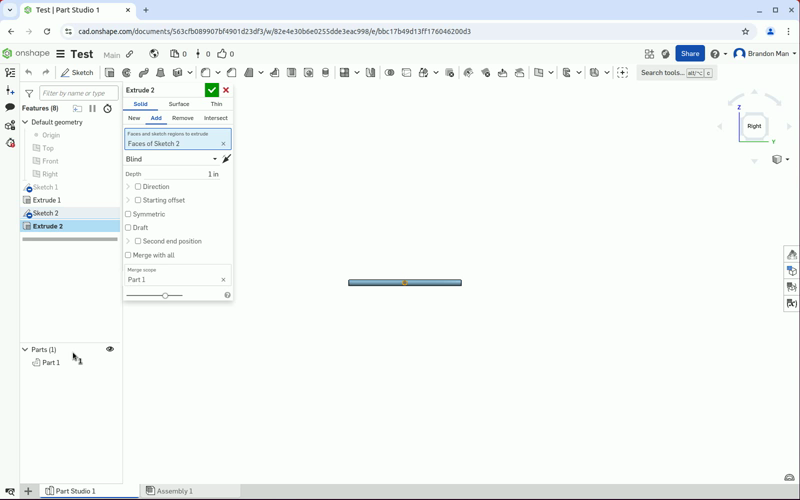
mouse_move(143, 106)
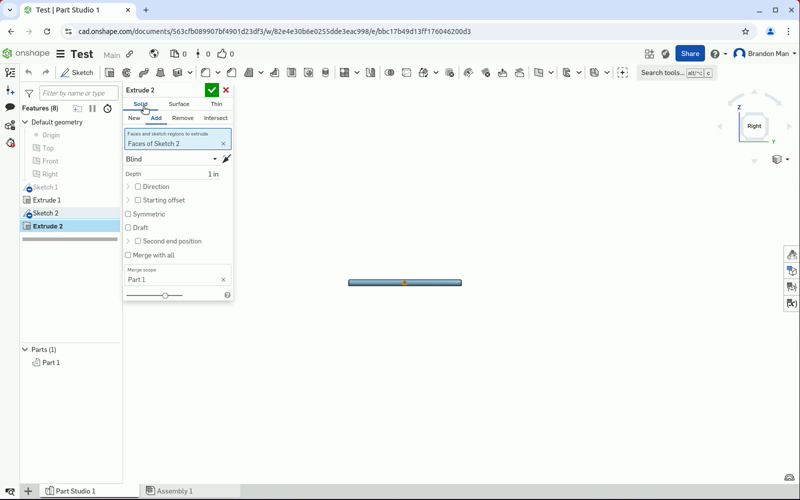
click(143, 106)
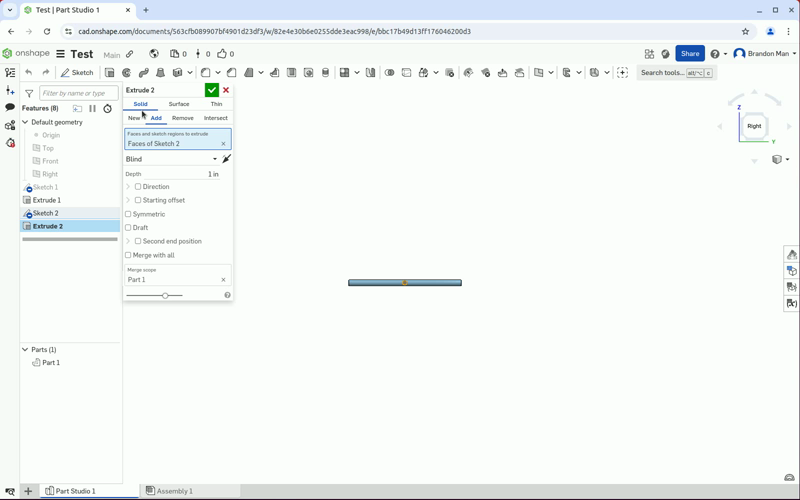
mouse_move(137, 120)
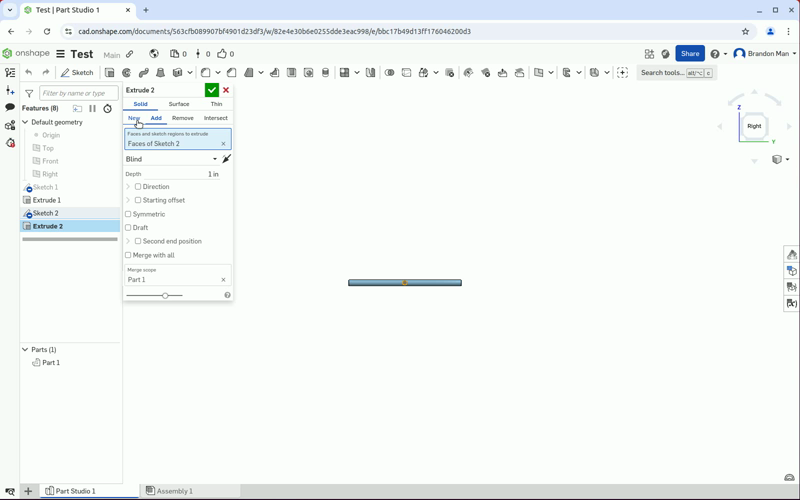
click(137, 120)
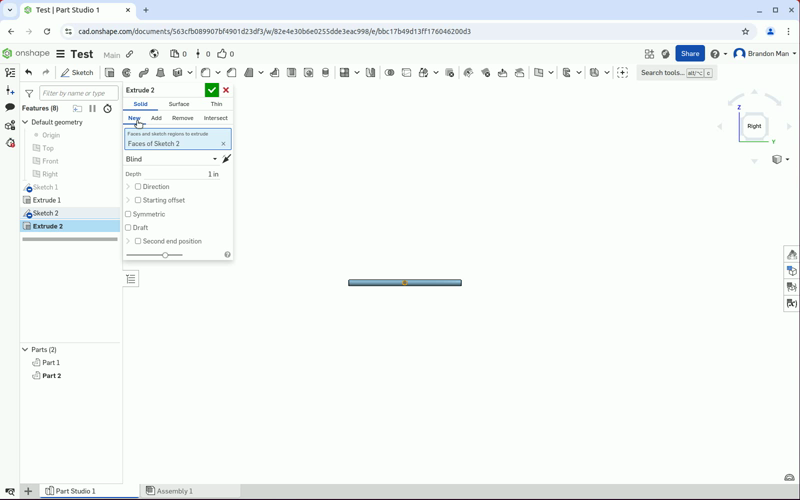
key(tab, 4)
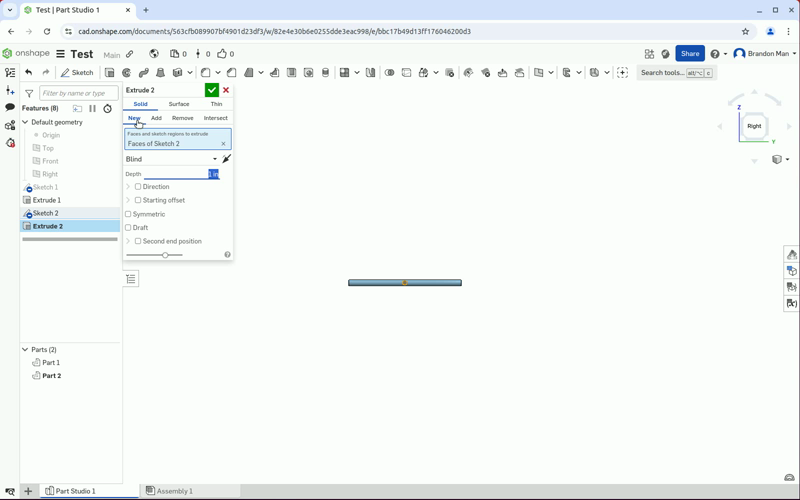
text(2.888)
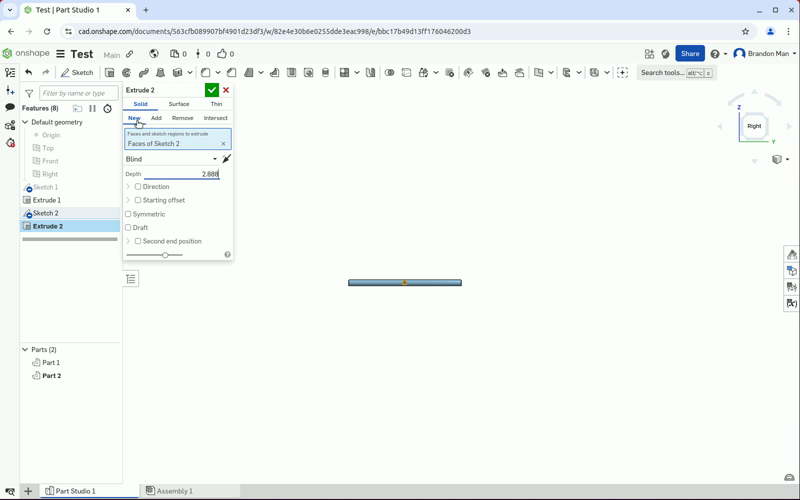
key(tab, 3)
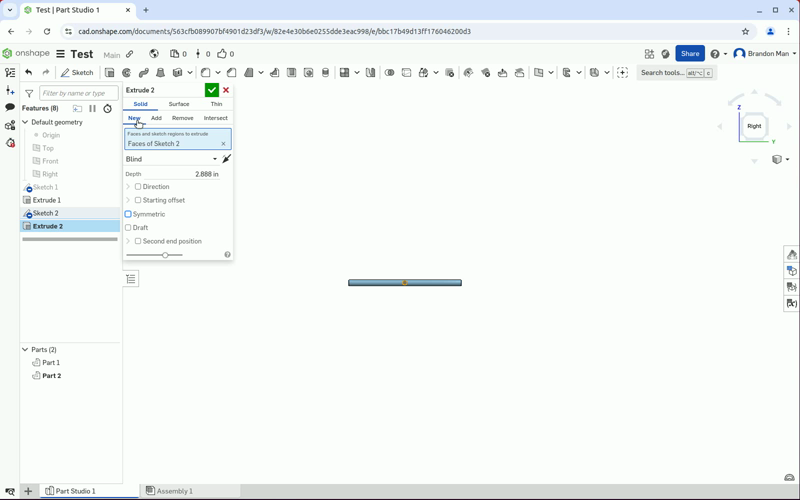
key(space)
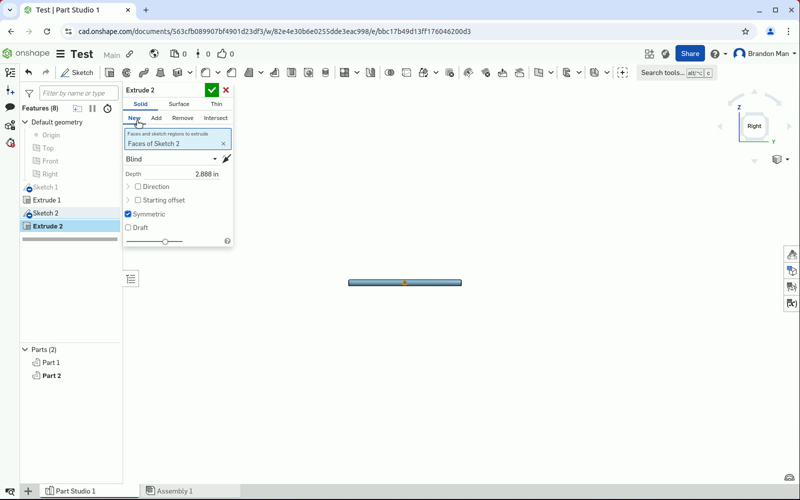
key(enter)
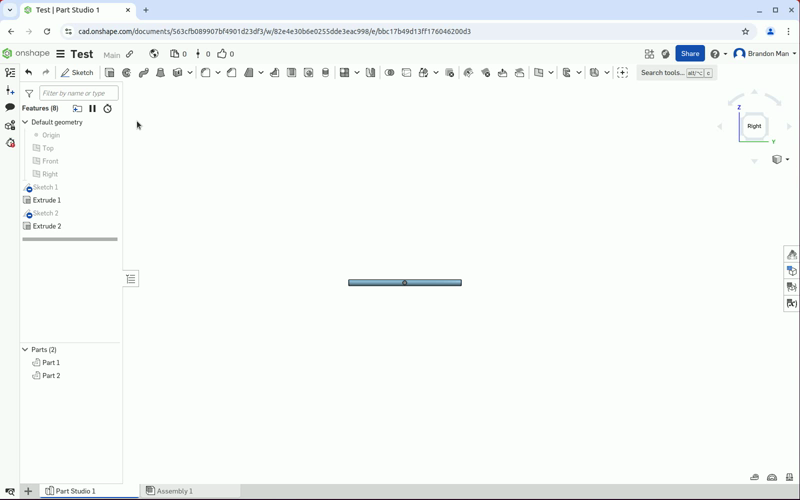
key(shift+h)
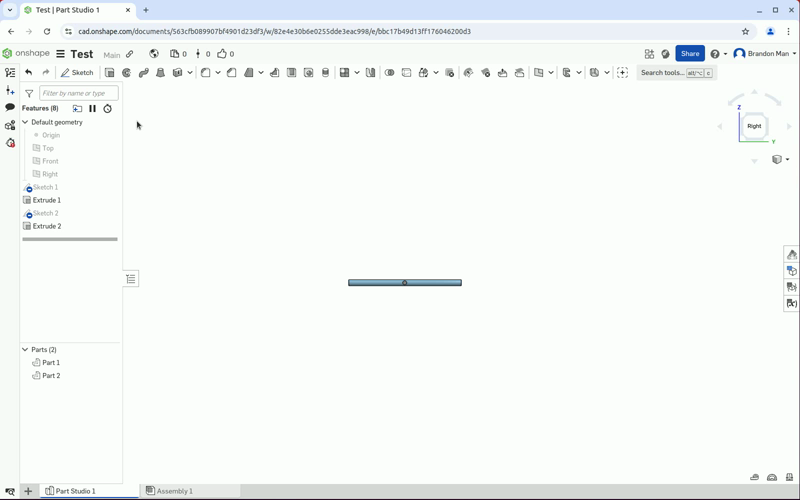
key(shift+h)
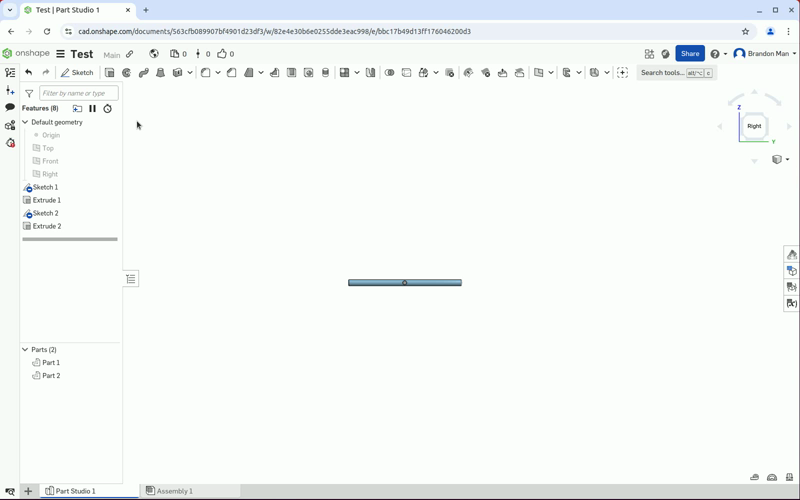
key(shift+7)
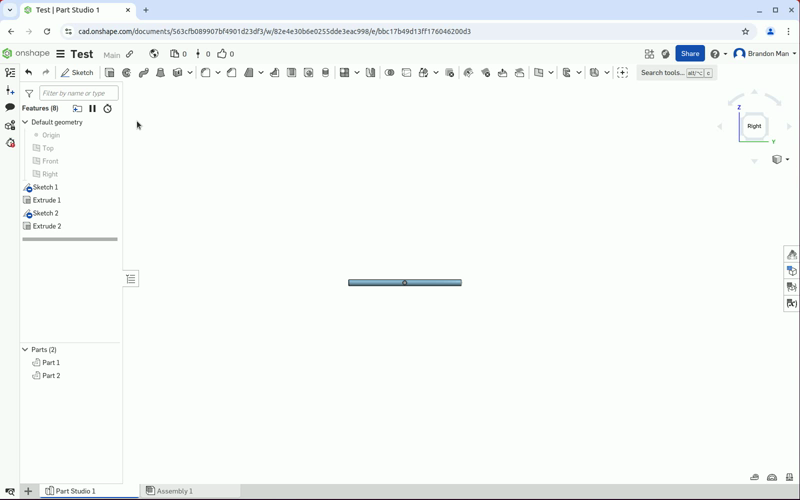
key(right, 2)
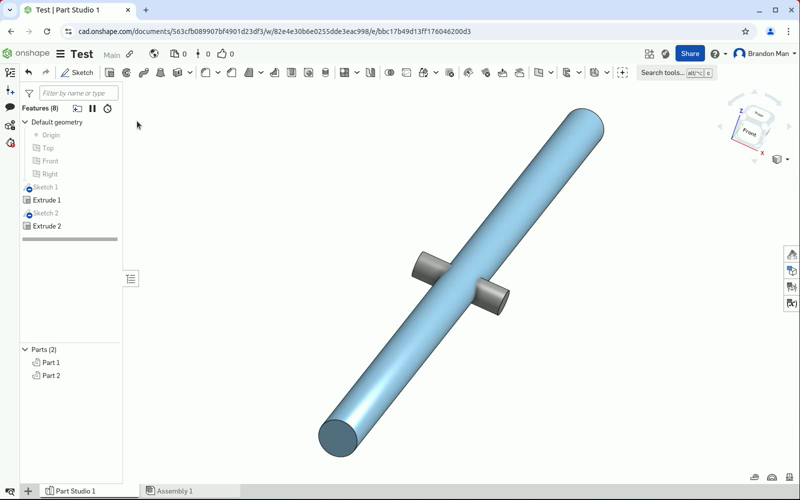
key(down, 2)
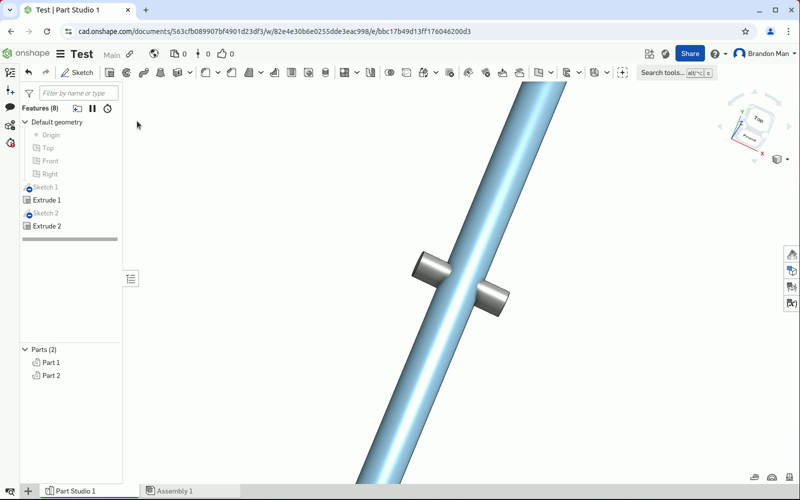
key(up, 2)
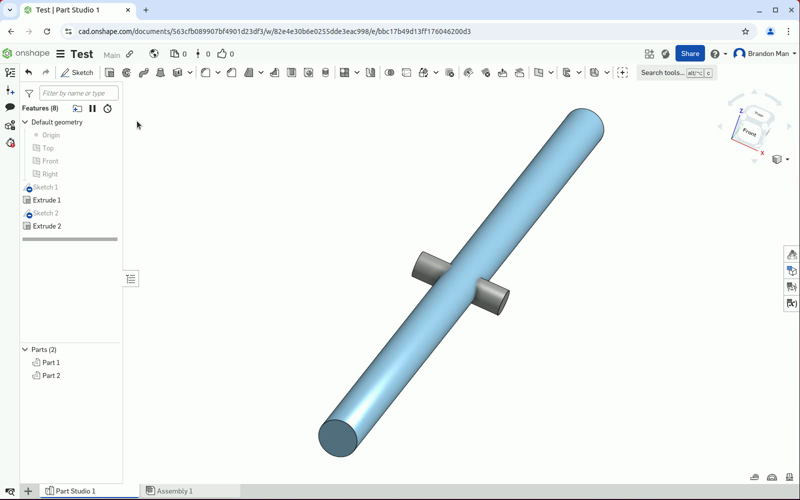
key(left, 2)
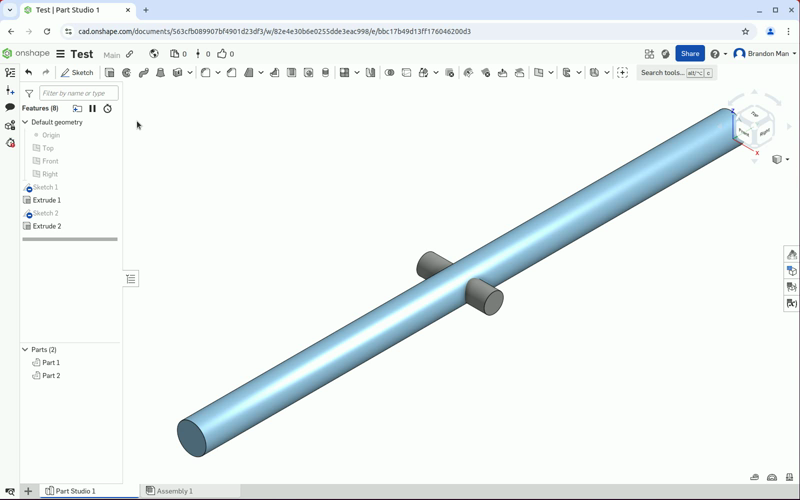
mouse_move(73, 189)
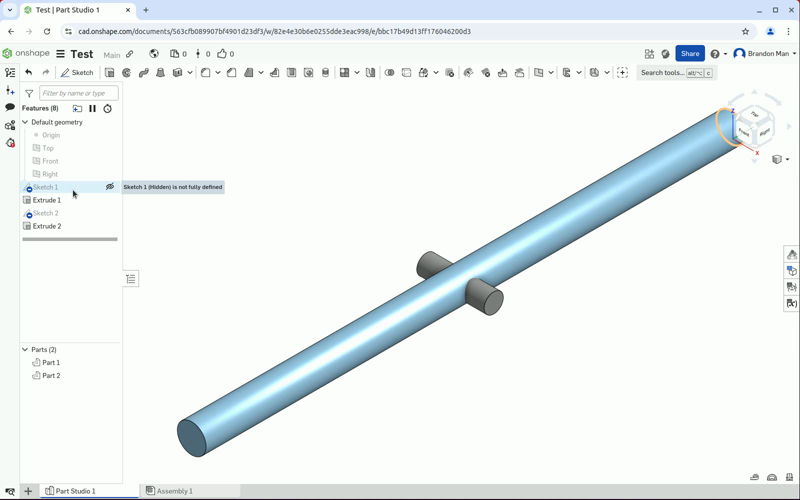
click(73, 189)